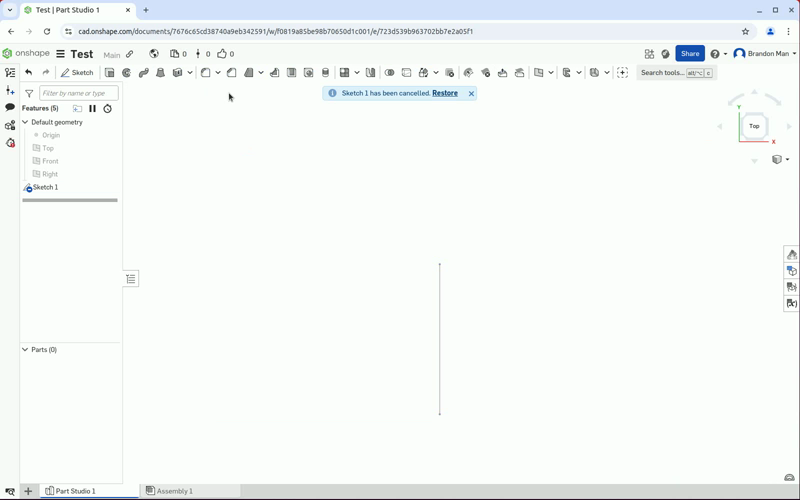
key(shift+h)
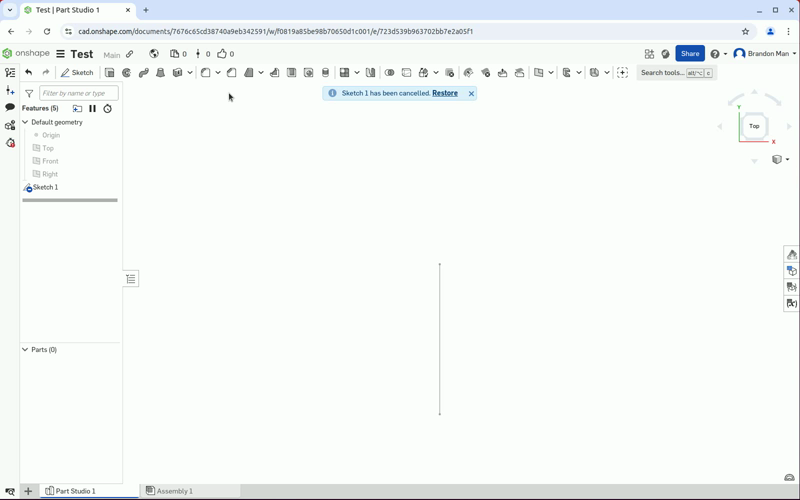
key(shift+s)
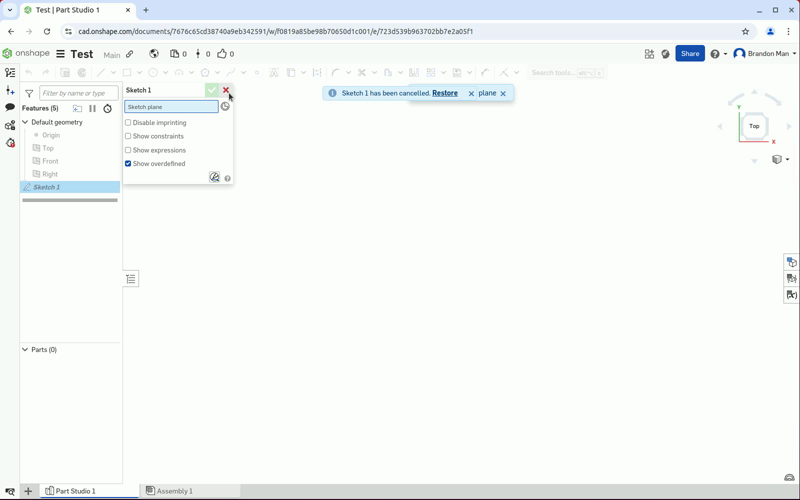
mouse_move(73, 150)
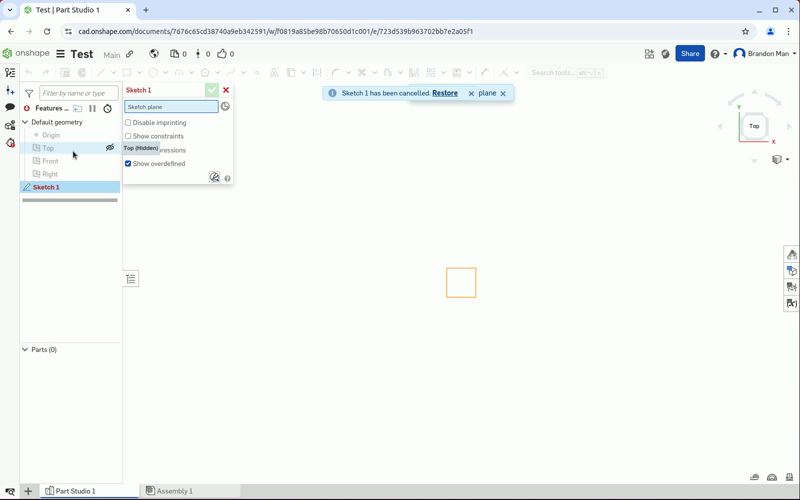
click(73, 150)
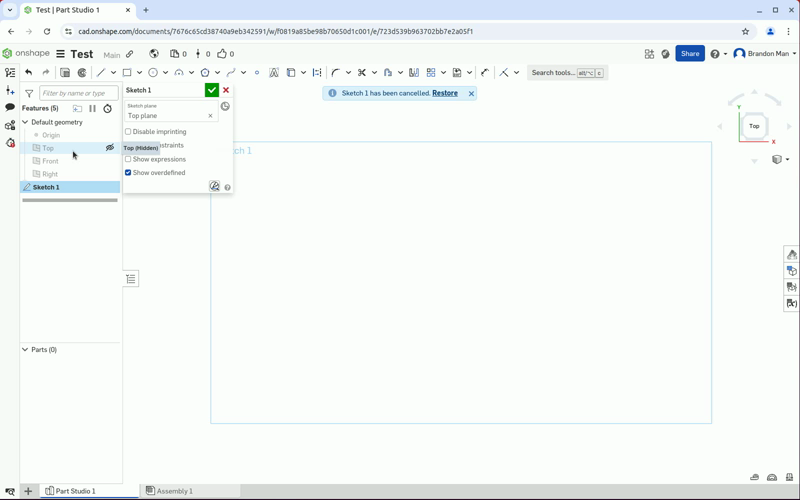
mouse_move(73, 352)
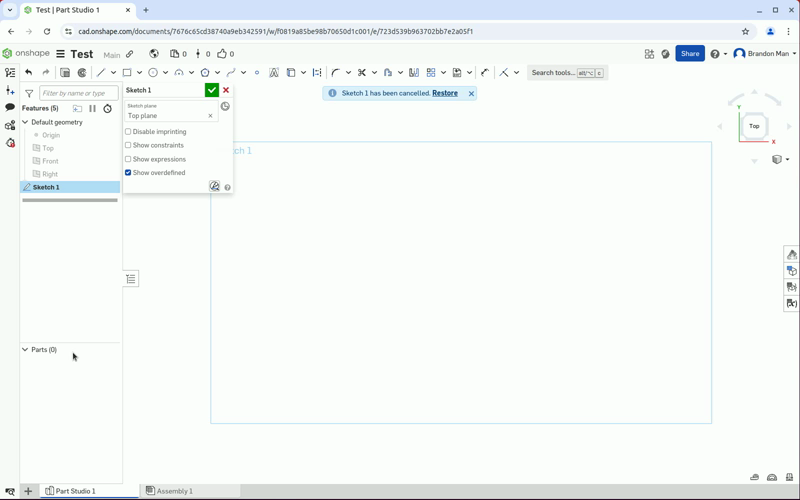
key(y)
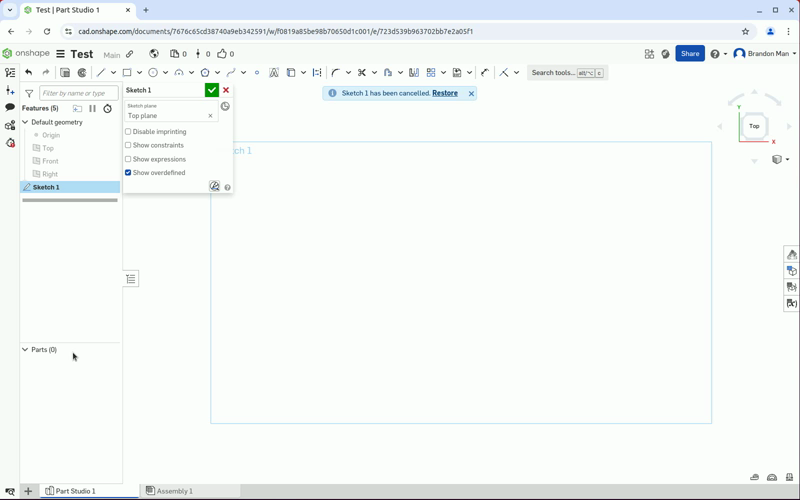
key(l)
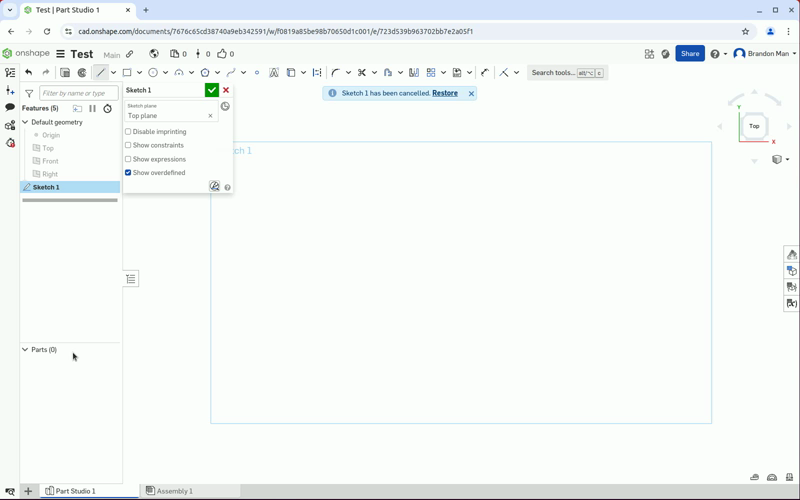
key_down(shift)
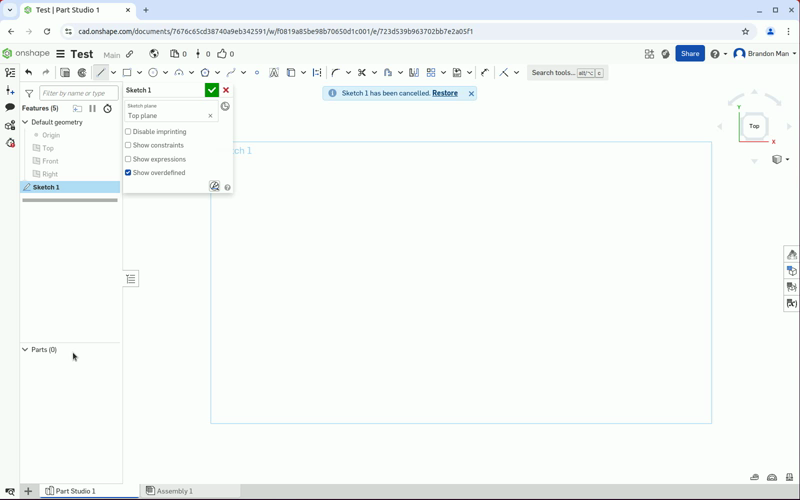
mouse_move(348, 352)
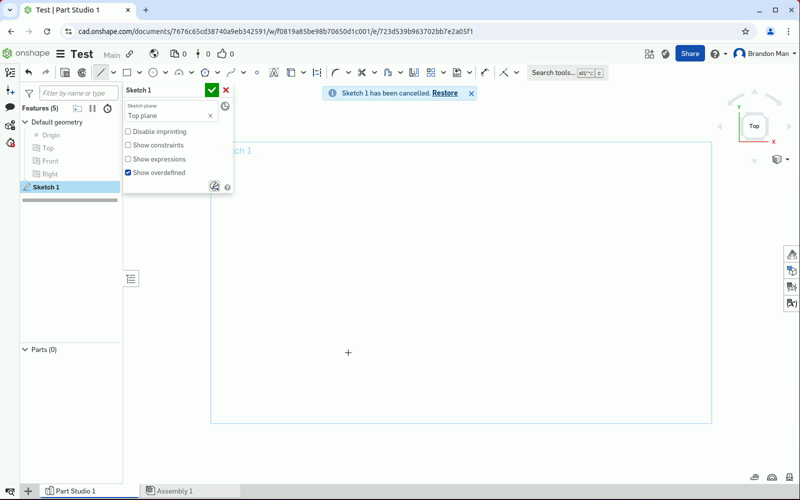
click(348, 352)
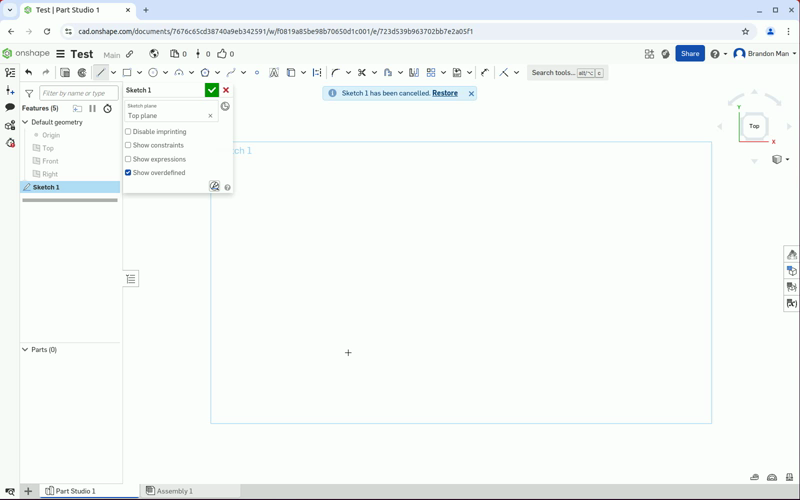
key_up(shift)
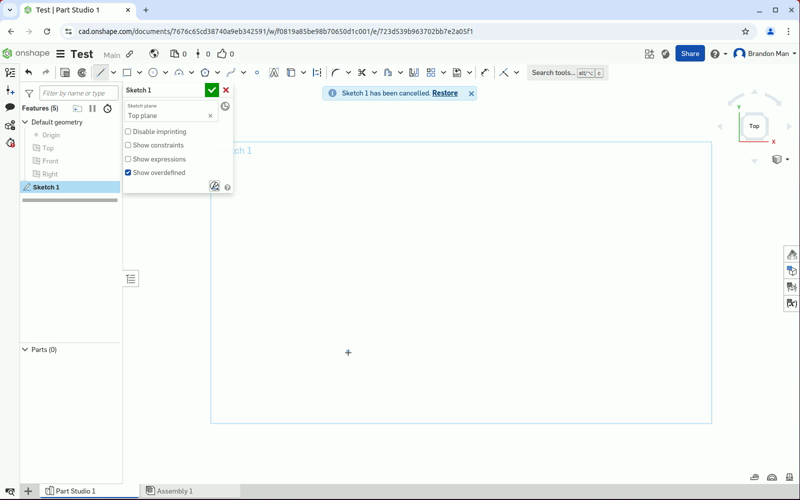
key_down(shift)
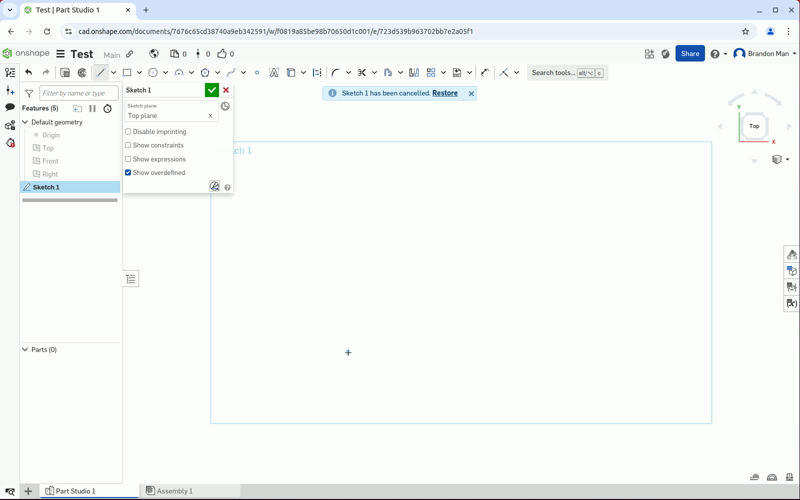
mouse_move(572, 352)
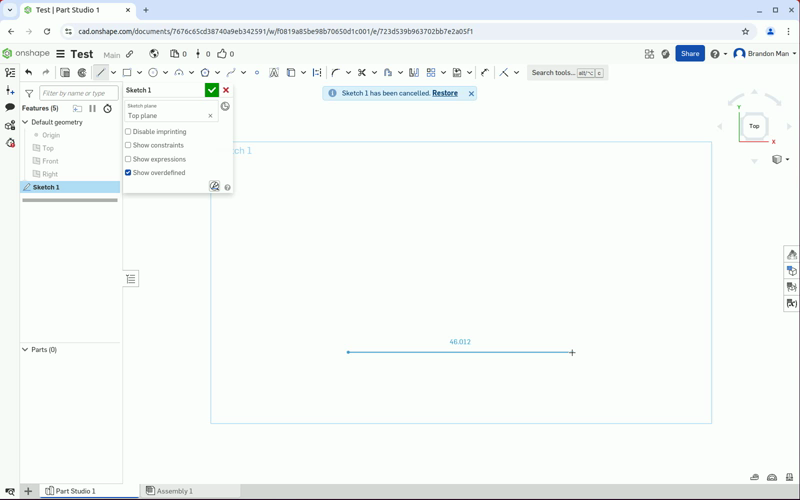
click(572, 352)
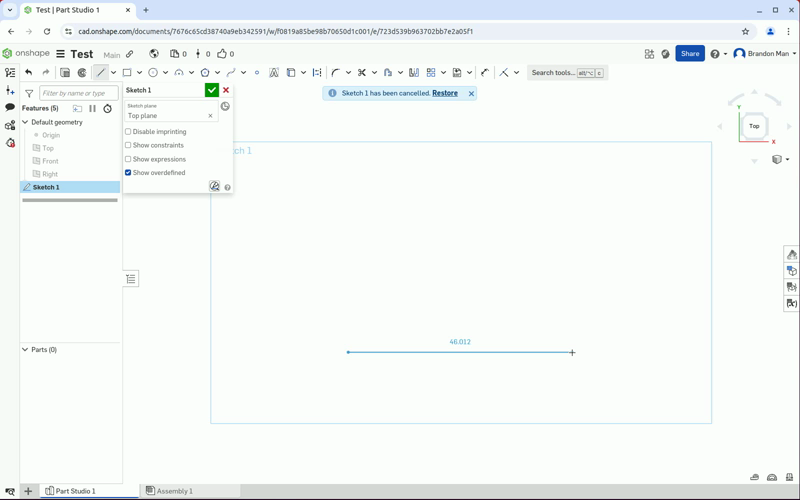
key_up(shift)
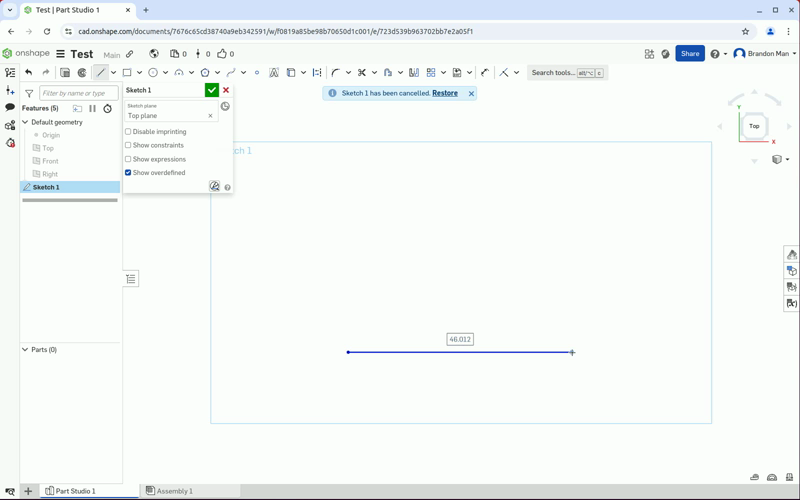
key_down(shift)
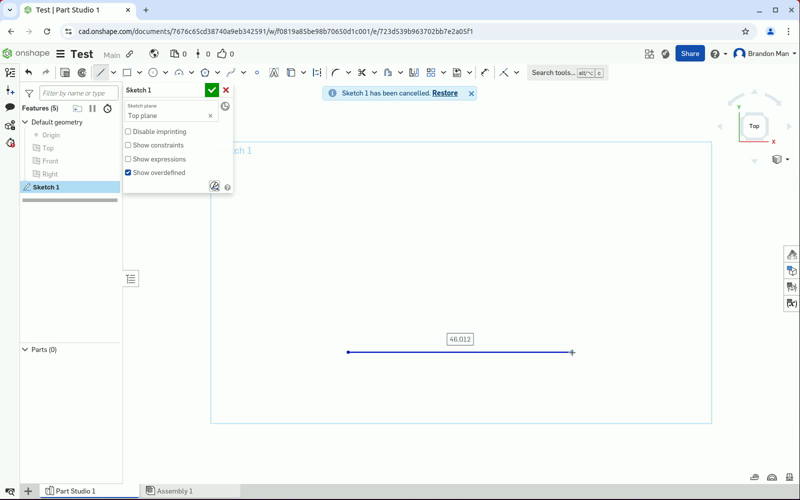
mouse_move(572, 213)
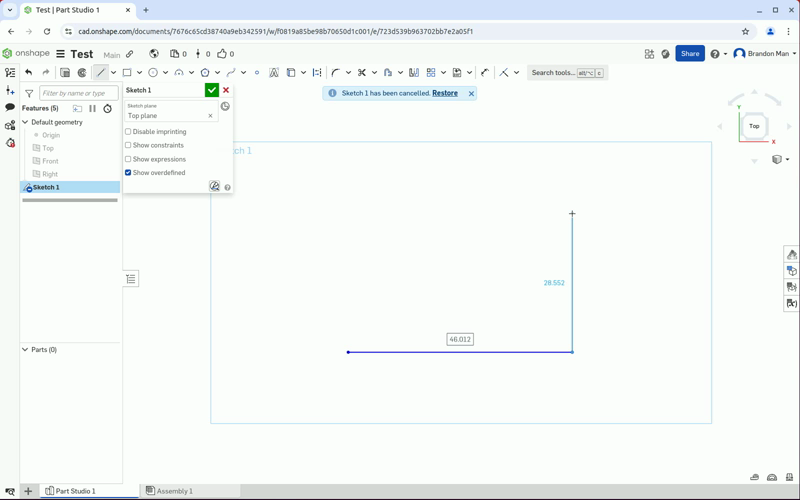
click(572, 213)
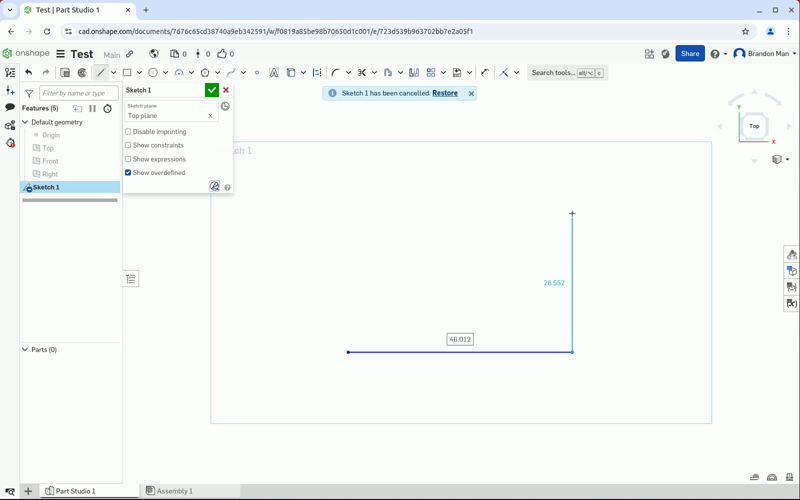
key_up(shift)
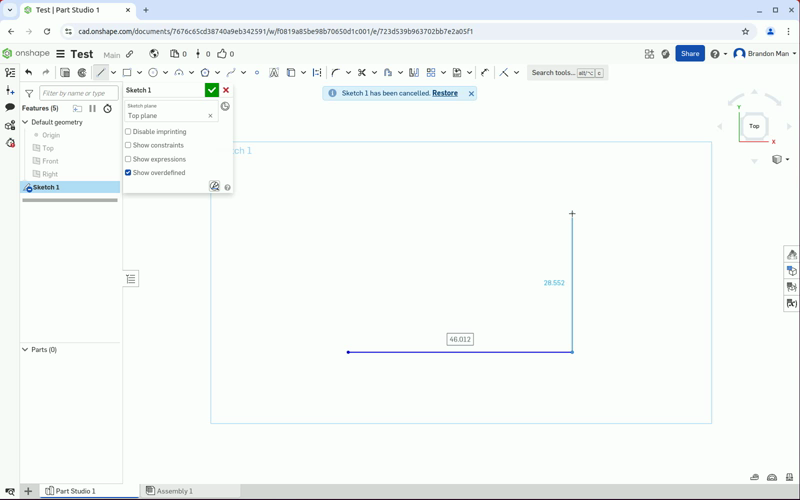
key_down(shift)
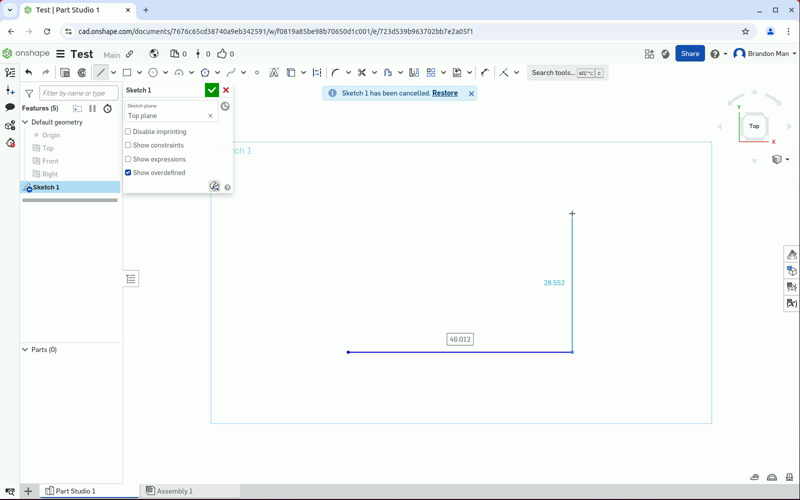
mouse_move(348, 213)
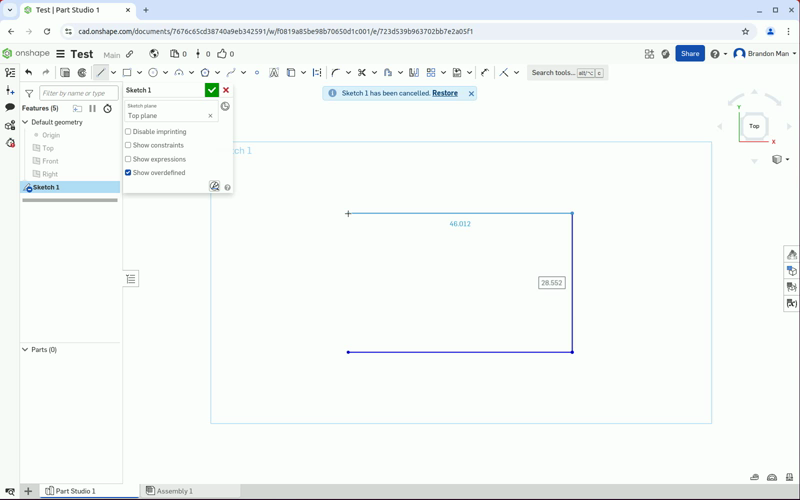
click(348, 213)
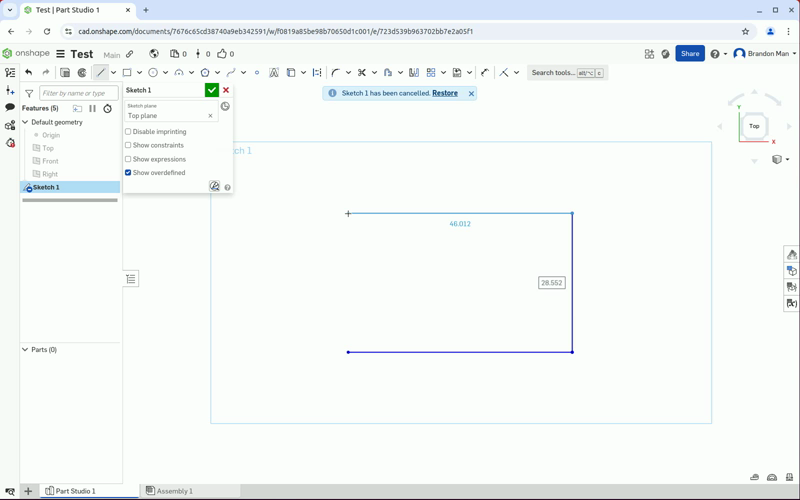
key_up(shift)
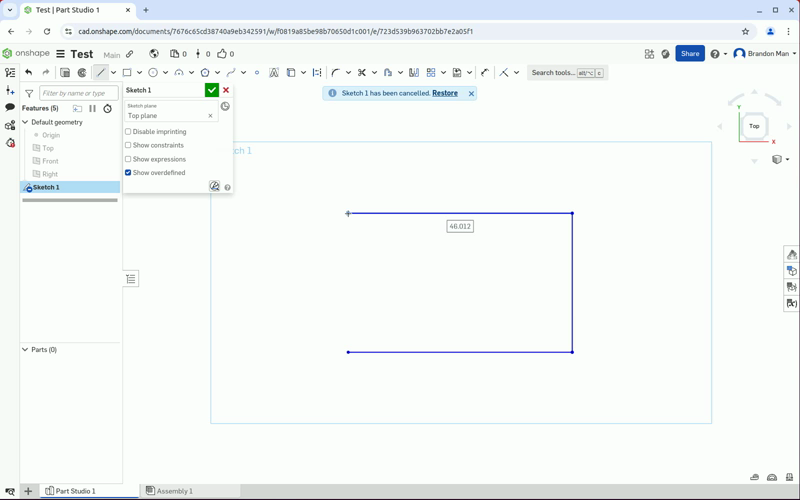
key_down(shift)
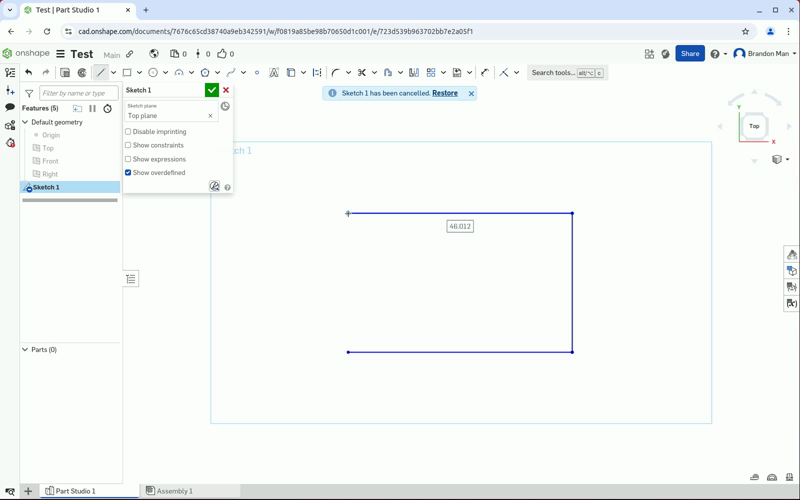
mouse_move(348, 352)
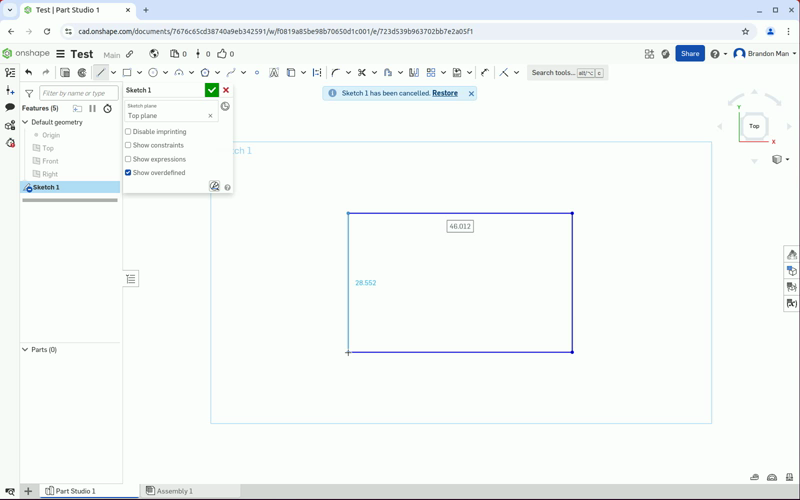
key_up(shift)
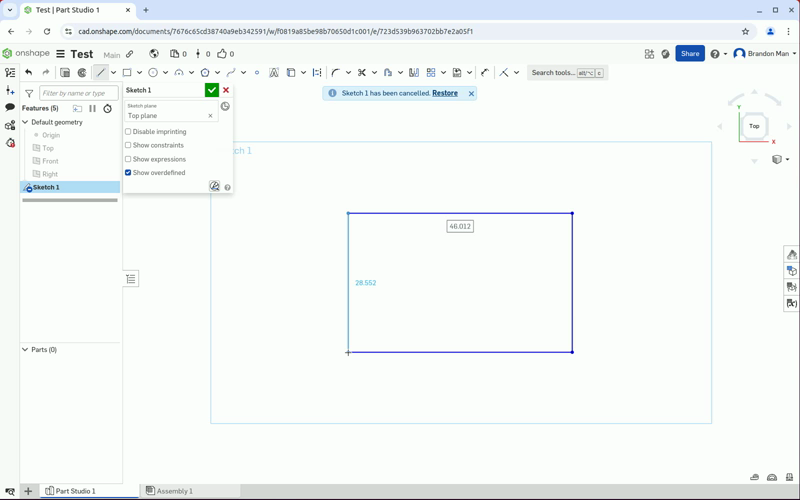
click(348, 352)
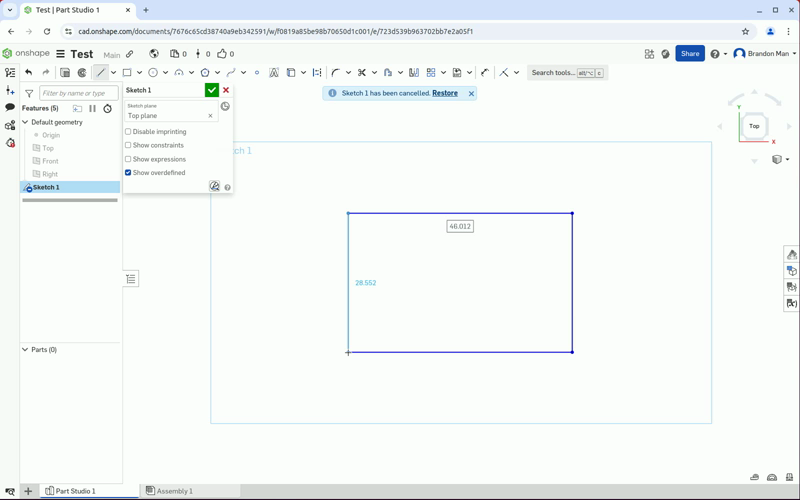
key(esc)
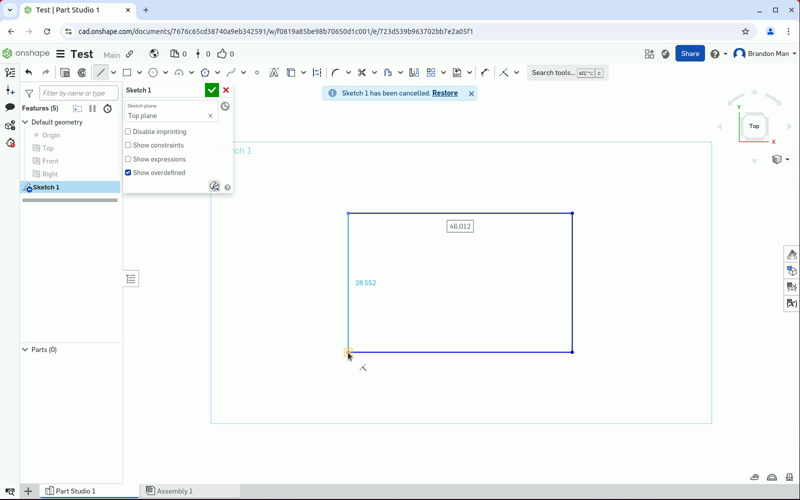
mouse_move(436, 289)
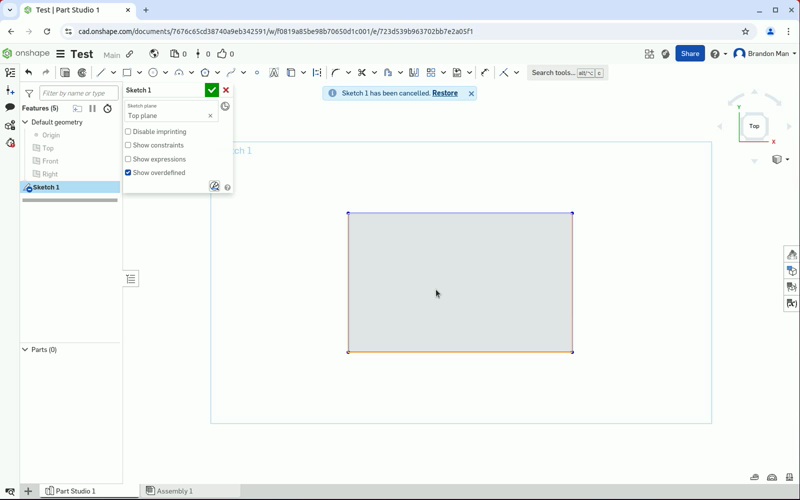
click(436, 289)
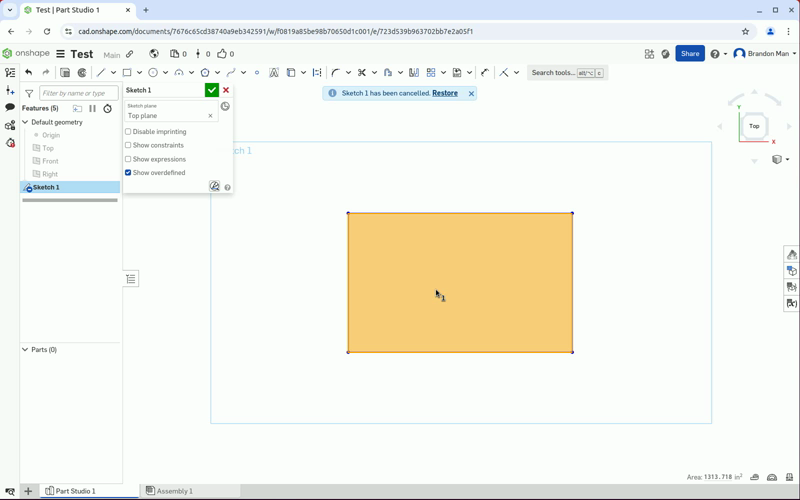
mouse_move(73, 352)
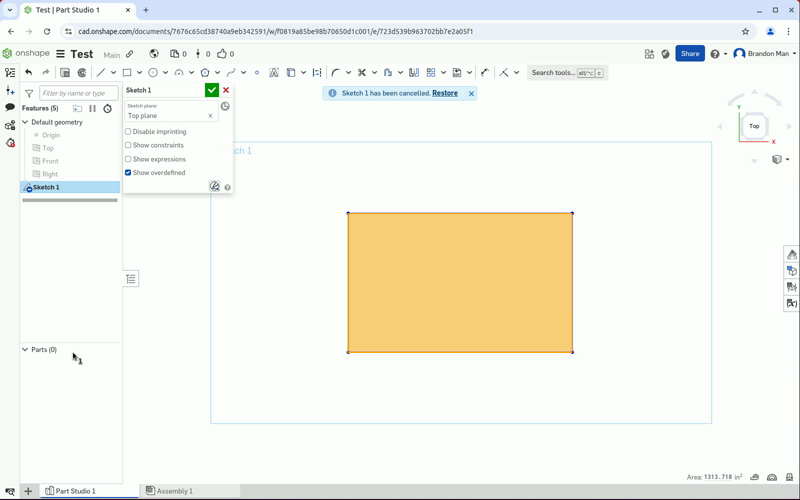
key(shift+y)
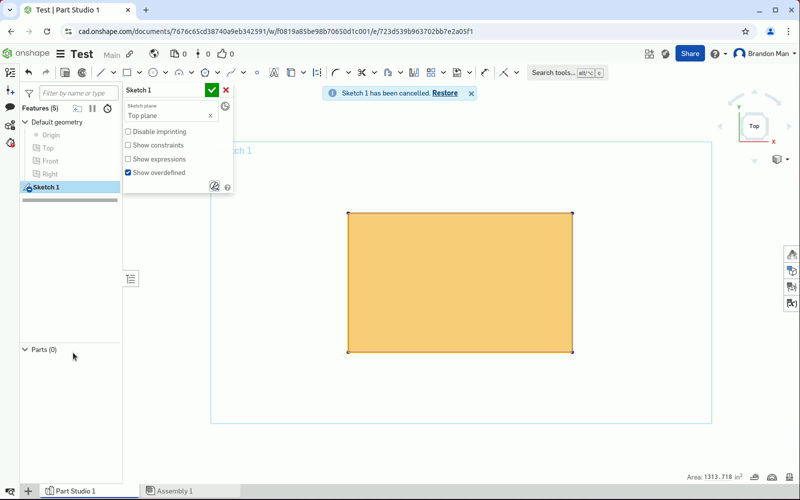
key(shift+e)
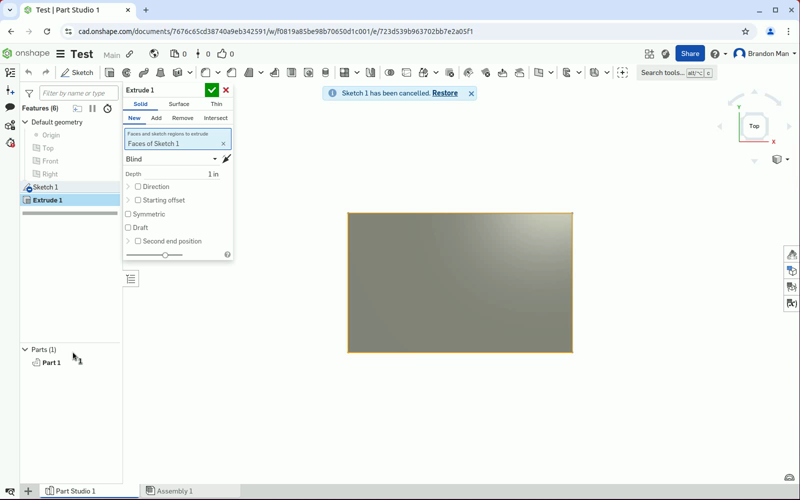
mouse_move(143, 106)
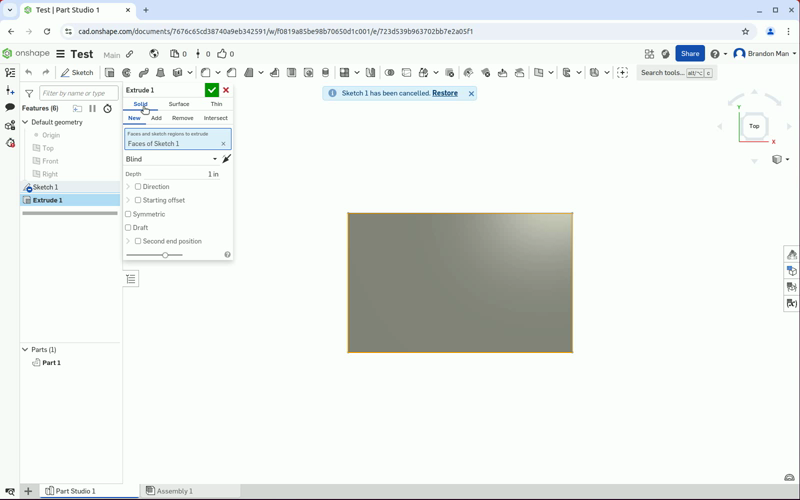
click(143, 106)
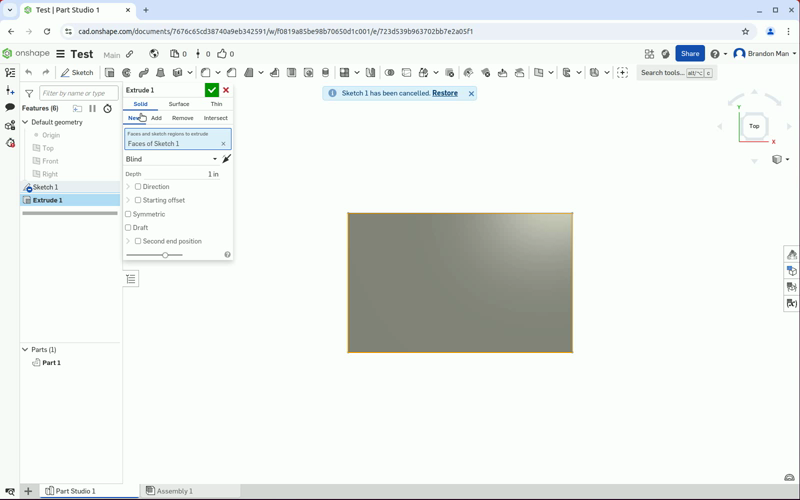
mouse_move(137, 120)
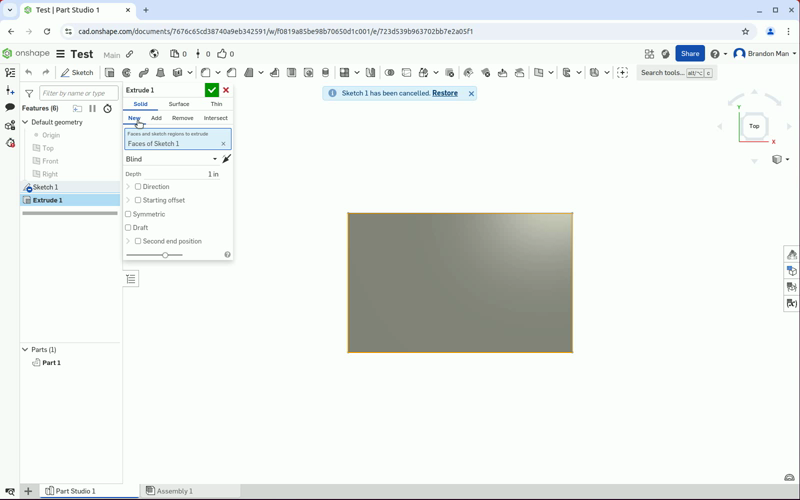
click(137, 120)
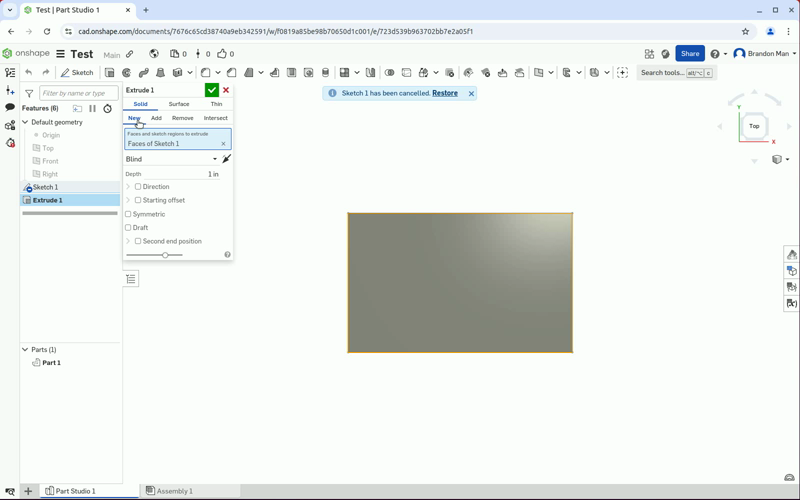
key(tab, 4)
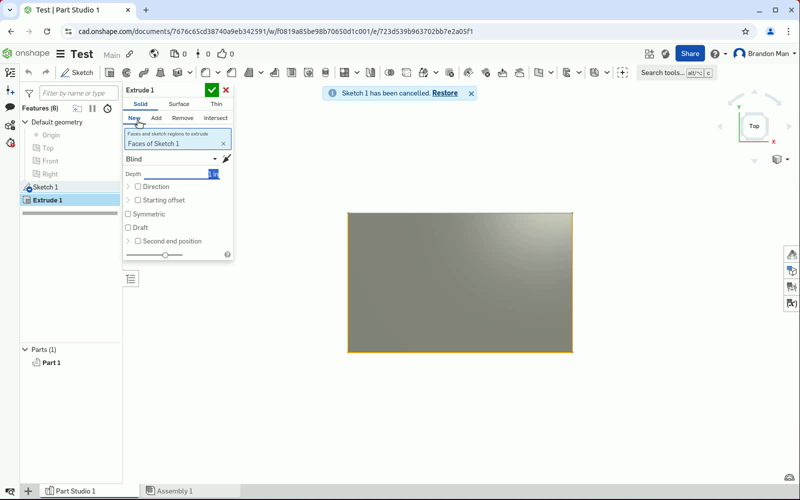
text(-0.722)
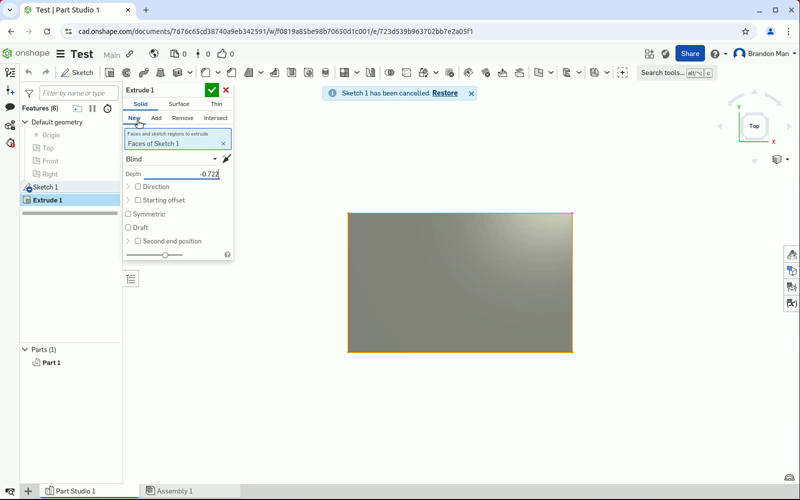
key(enter)
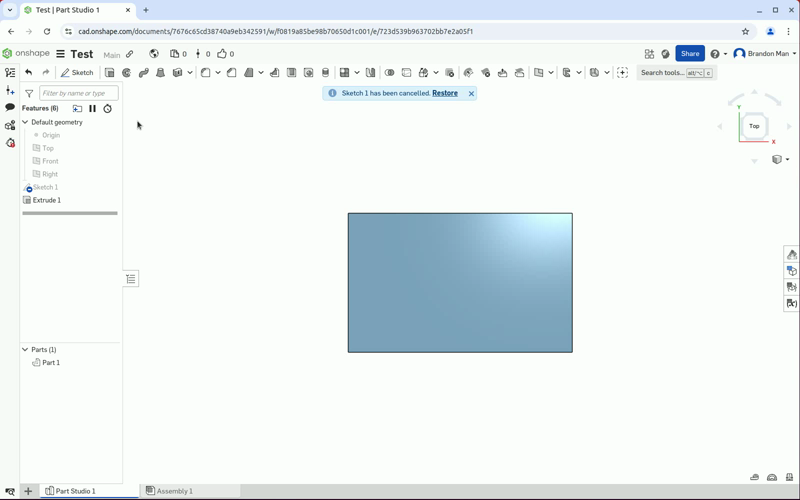
key(shift+h)
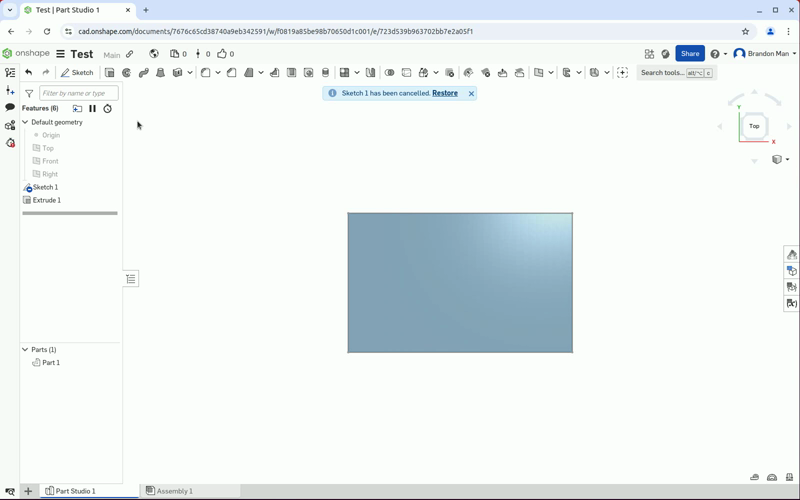
key(shift+h)
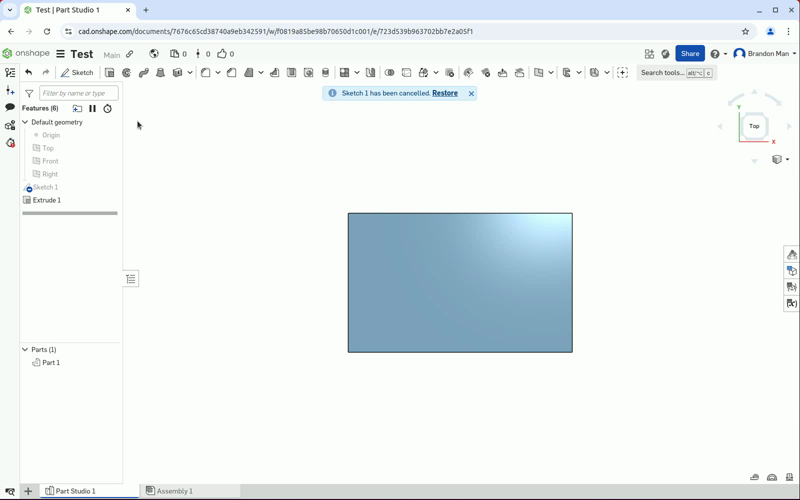
mouse_move(73, 189)
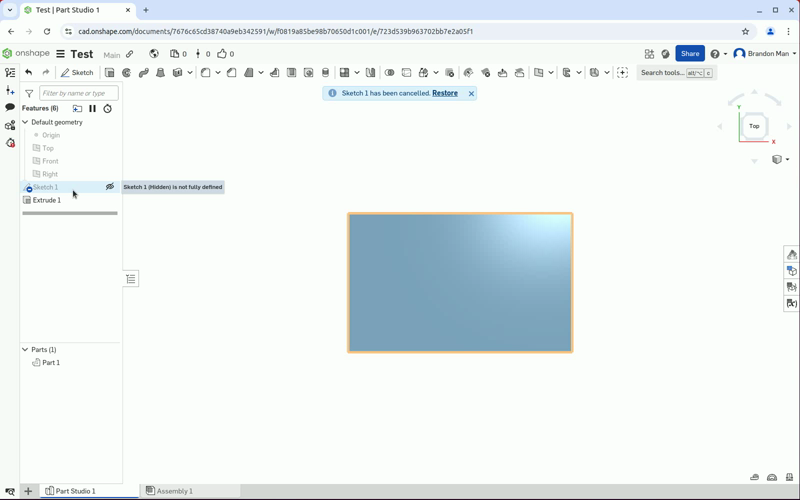
click(73, 189)
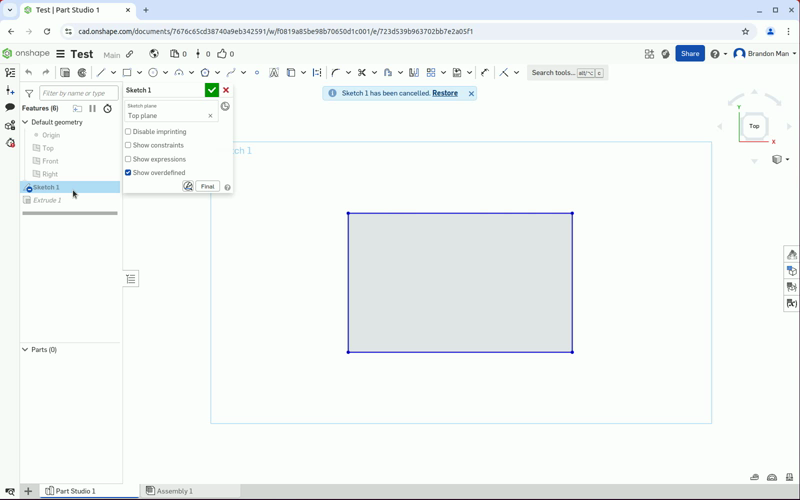
mouse_move(229, 92)
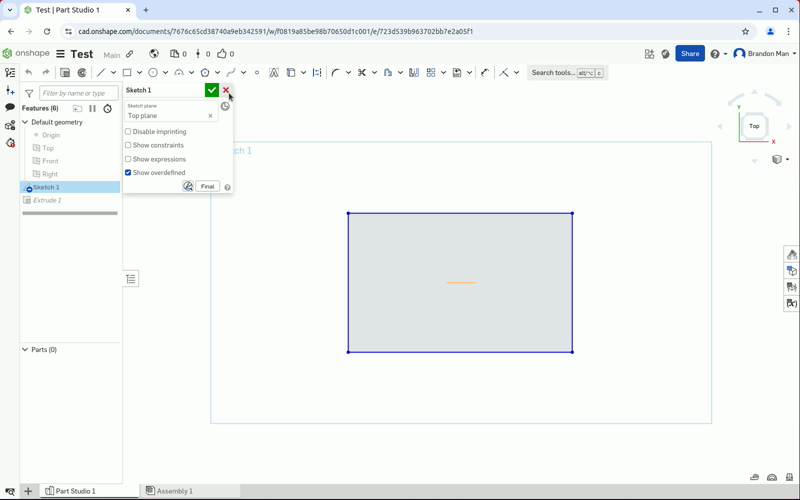
click(229, 92)
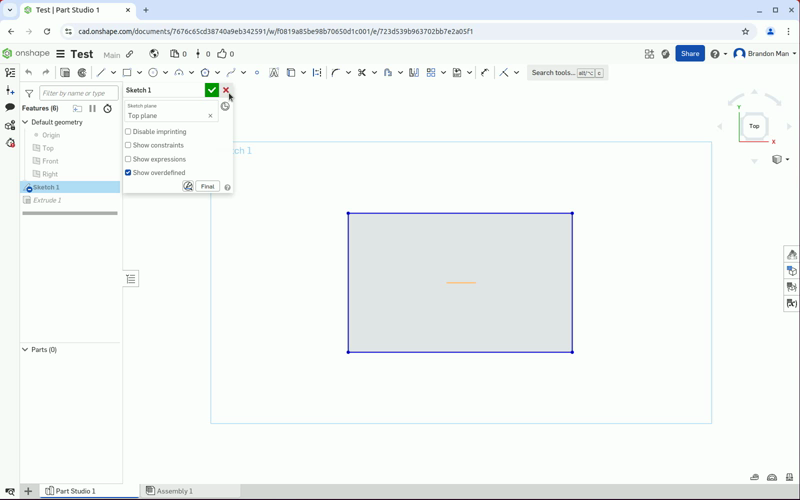
key(shift+s)
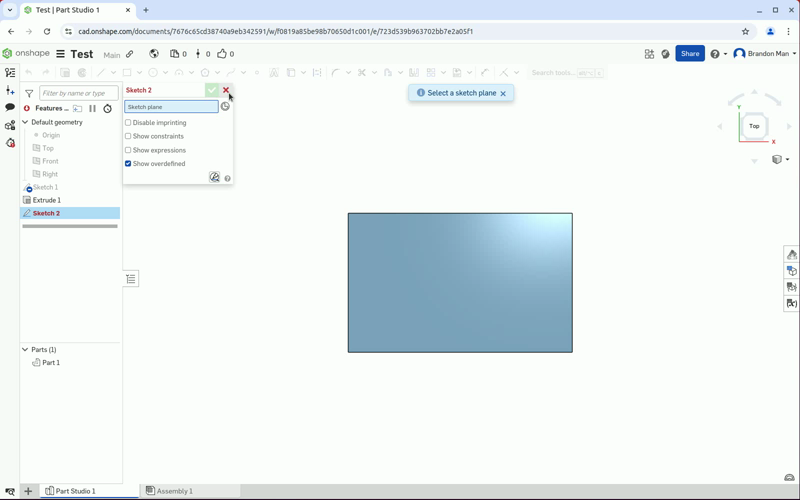
mouse_move(73, 150)
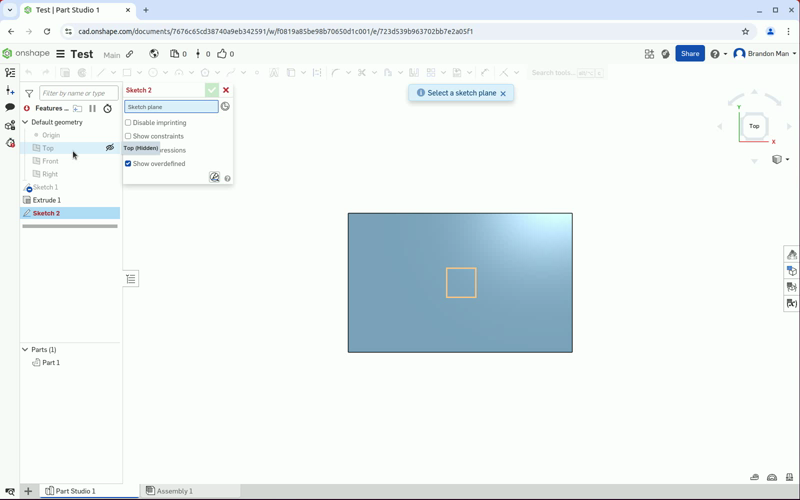
click(73, 150)
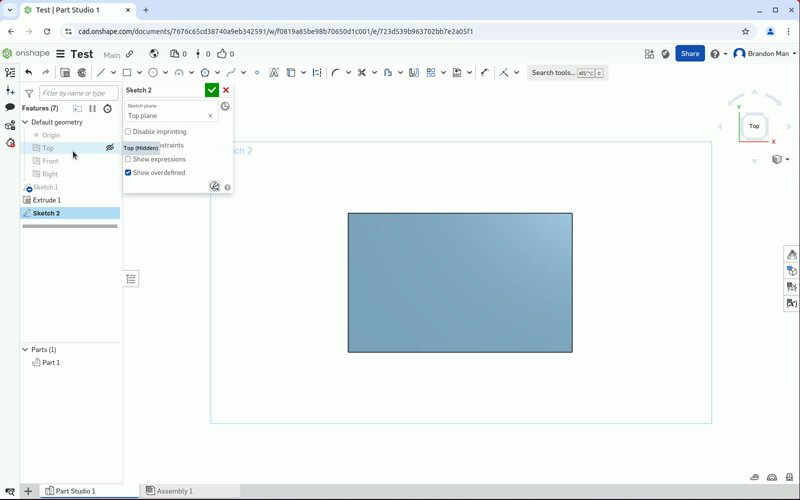
mouse_move(73, 352)
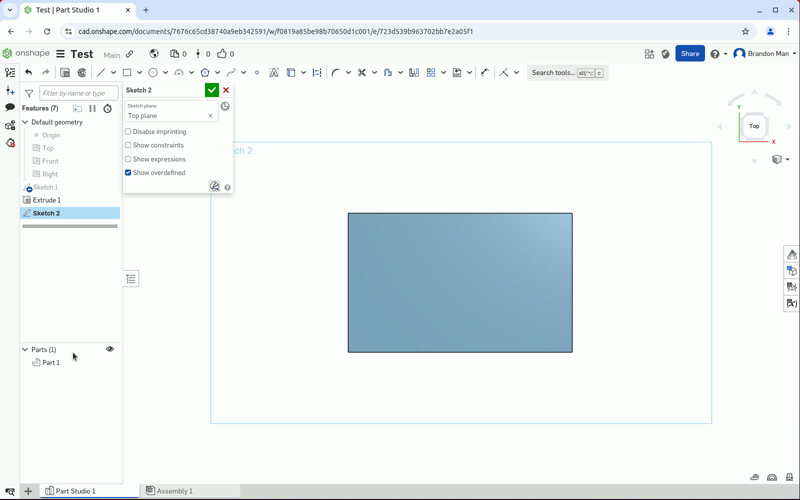
key(y)
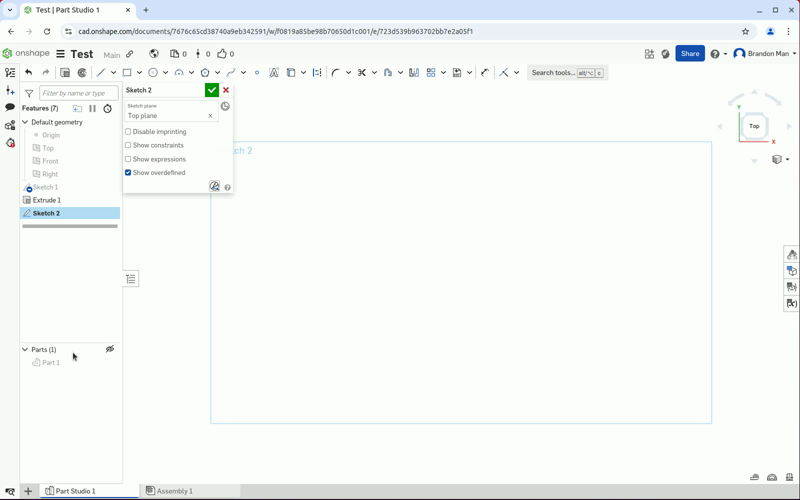
key(l)
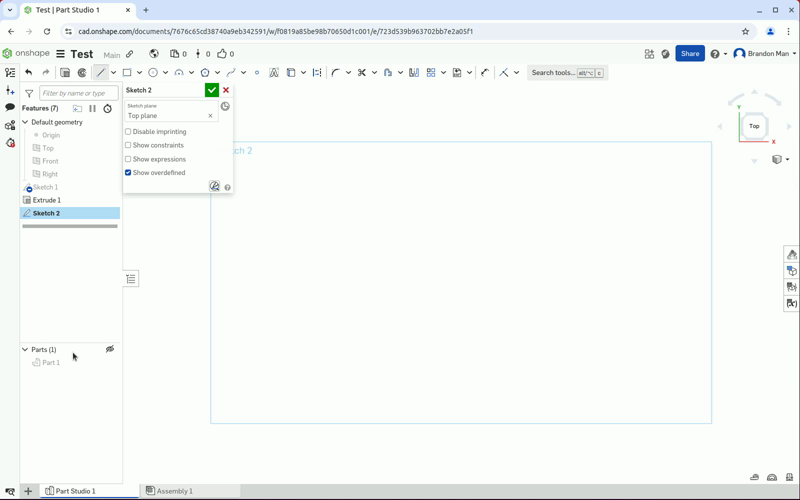
key_down(shift)
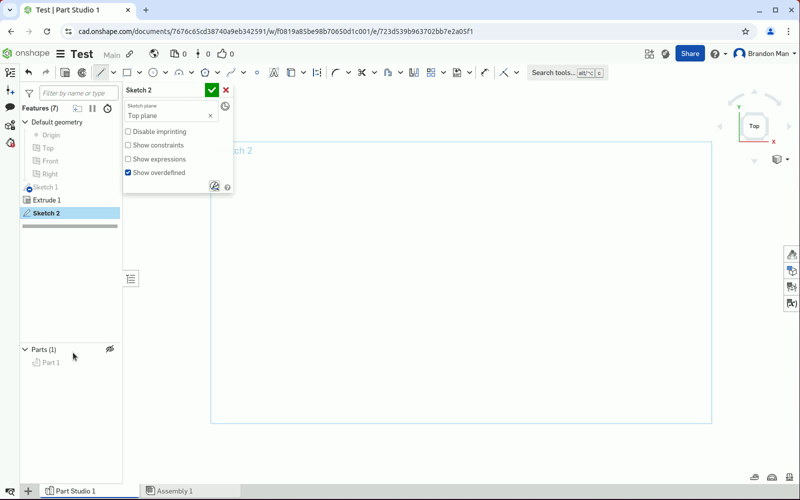
mouse_move(352, 348)
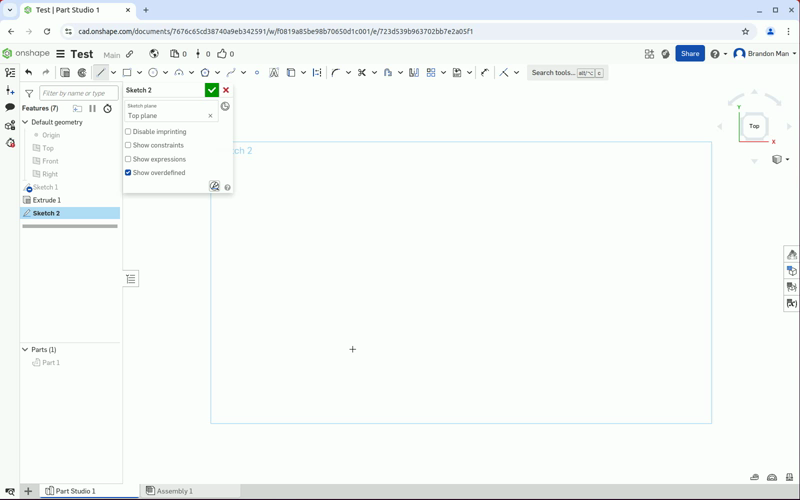
click(352, 348)
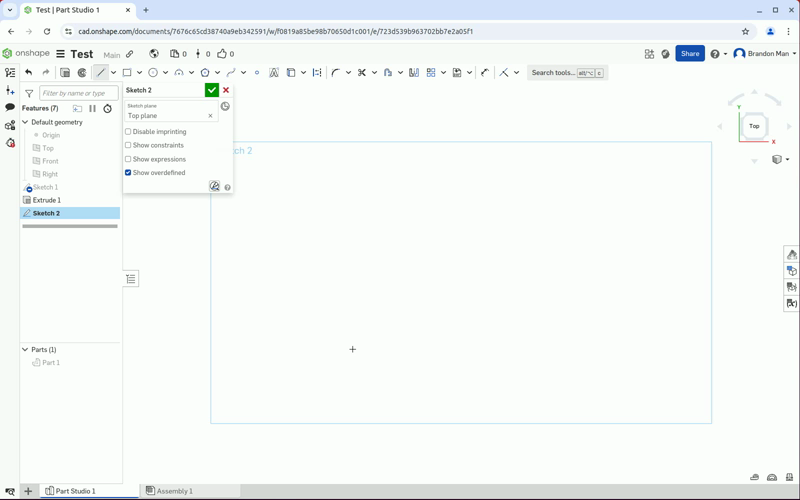
key_up(shift)
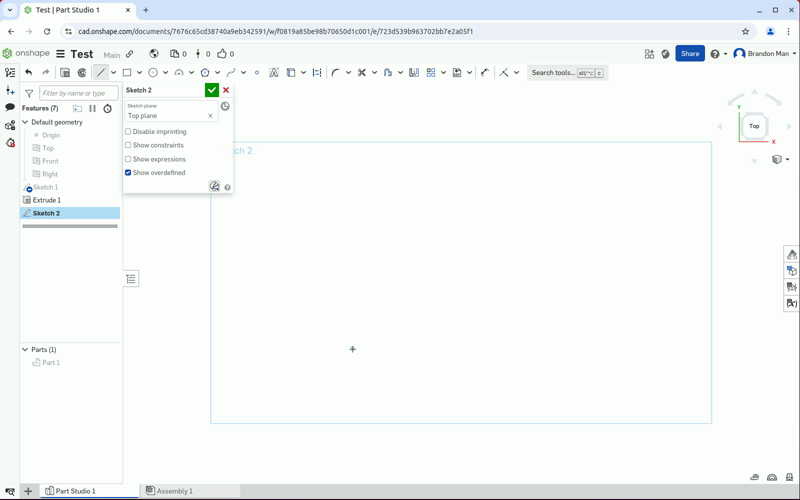
key_down(shift)
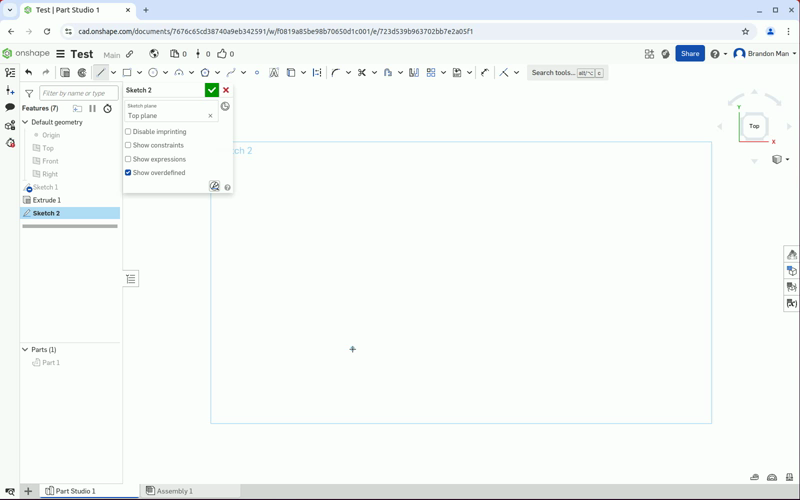
mouse_move(568, 348)
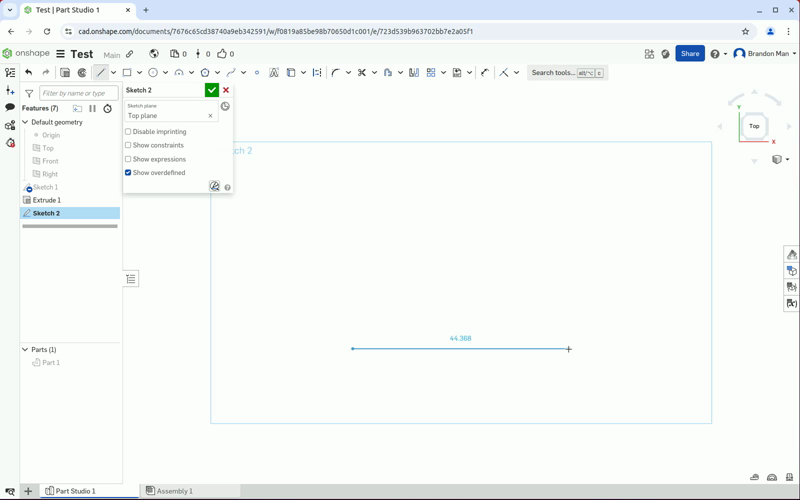
click(568, 348)
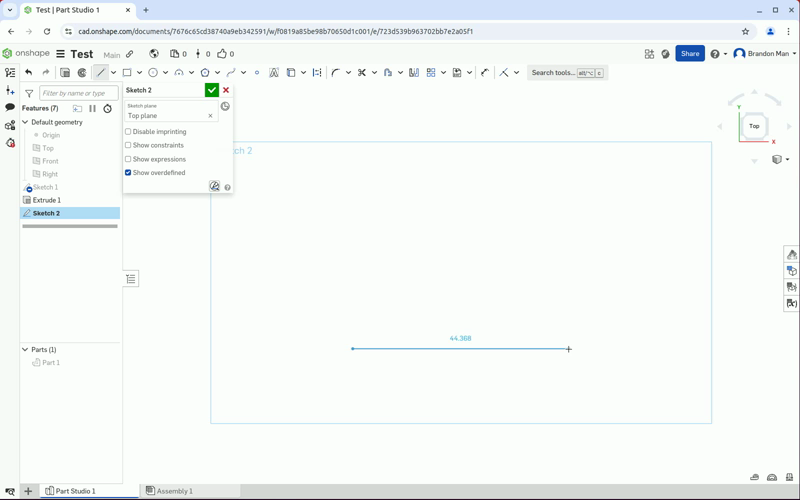
key_up(shift)
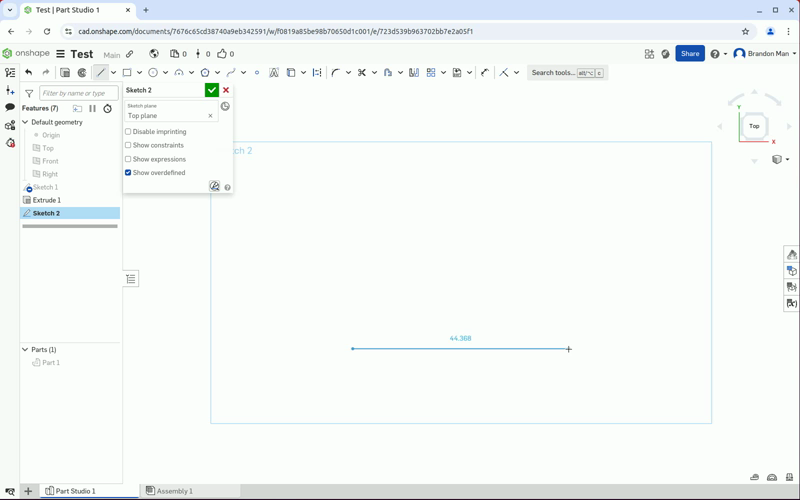
key_down(shift)
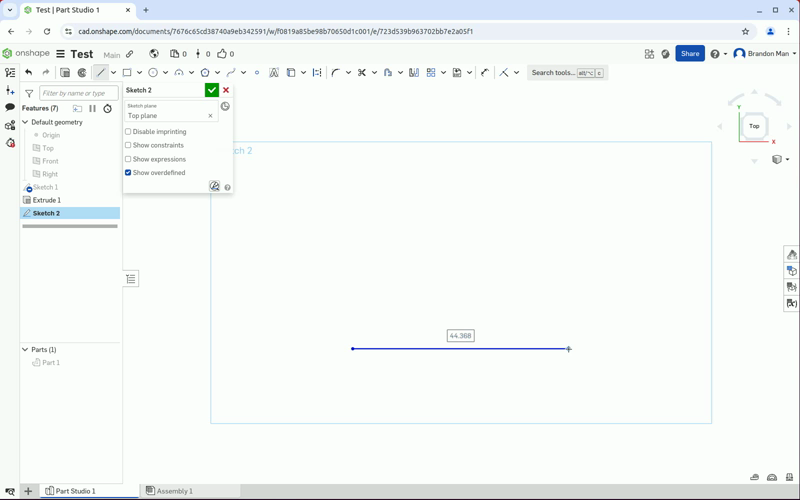
mouse_move(568, 219)
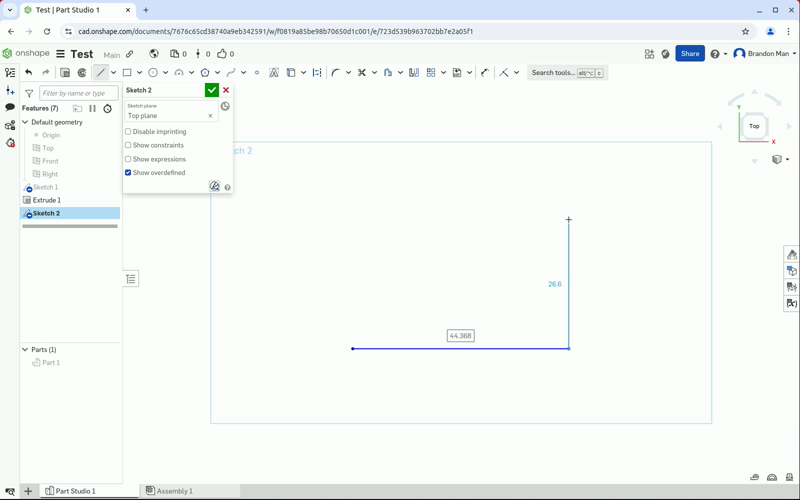
click(568, 219)
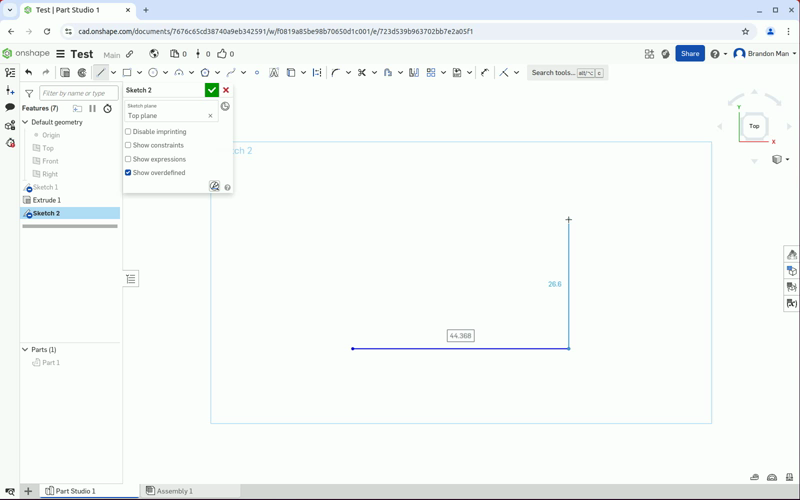
key_up(shift)
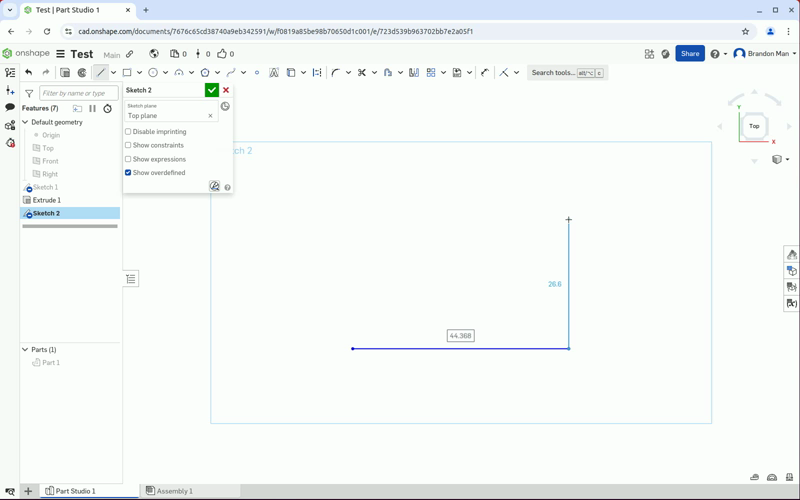
key_down(shift)
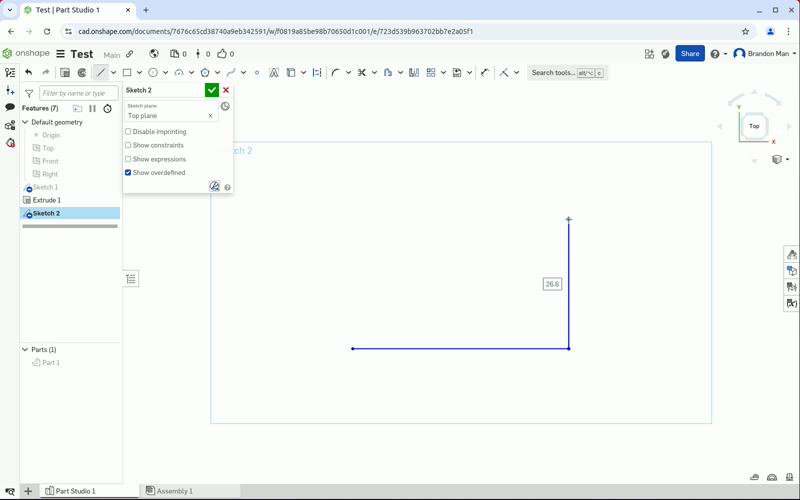
mouse_move(352, 219)
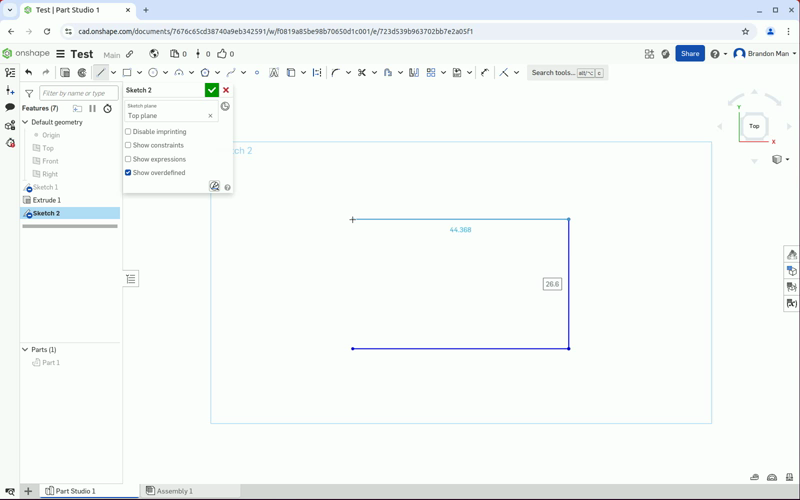
click(352, 219)
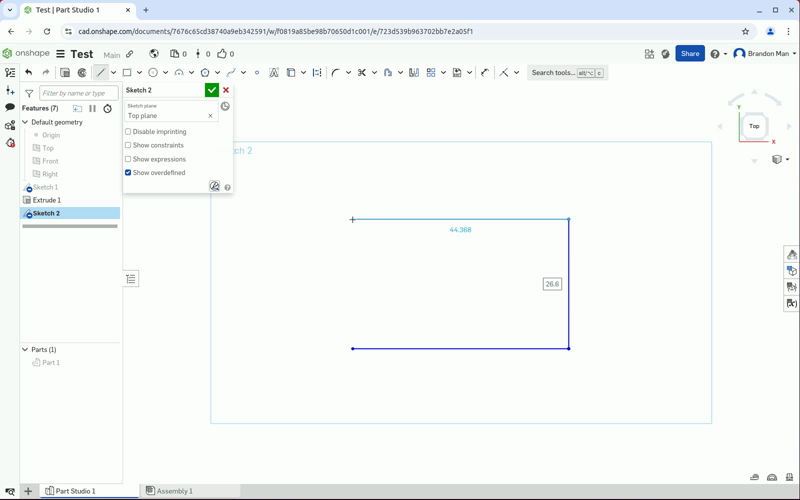
key_up(shift)
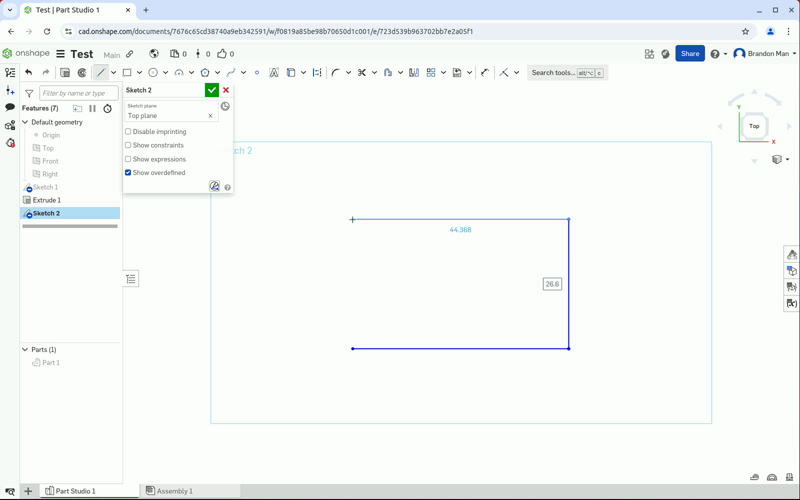
key_down(shift)
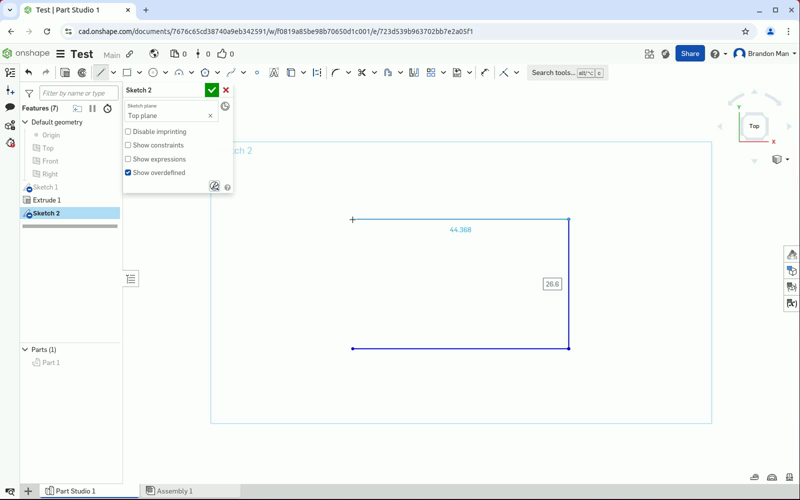
mouse_move(352, 348)
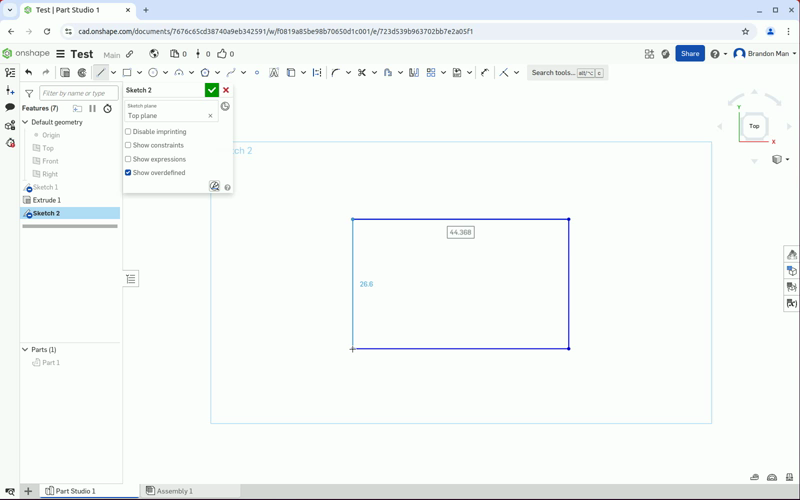
key_up(shift)
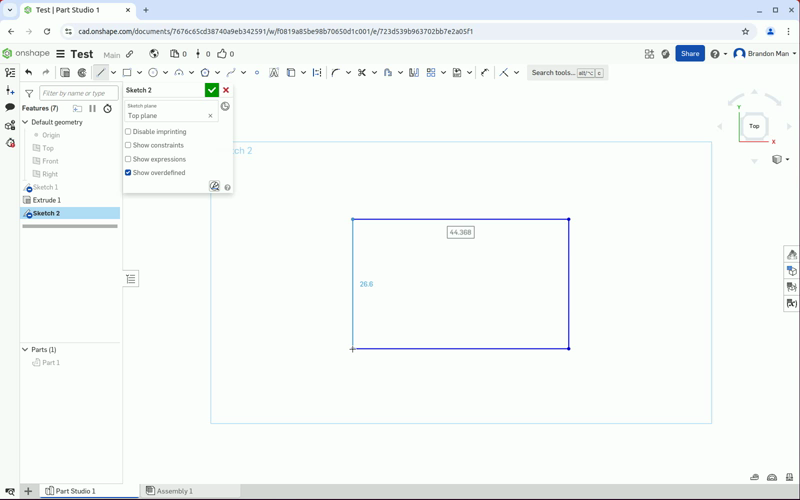
click(352, 348)
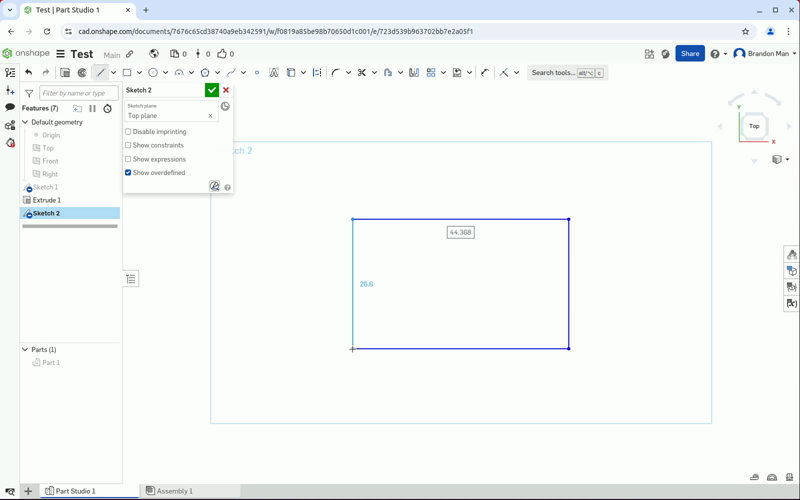
key(esc)
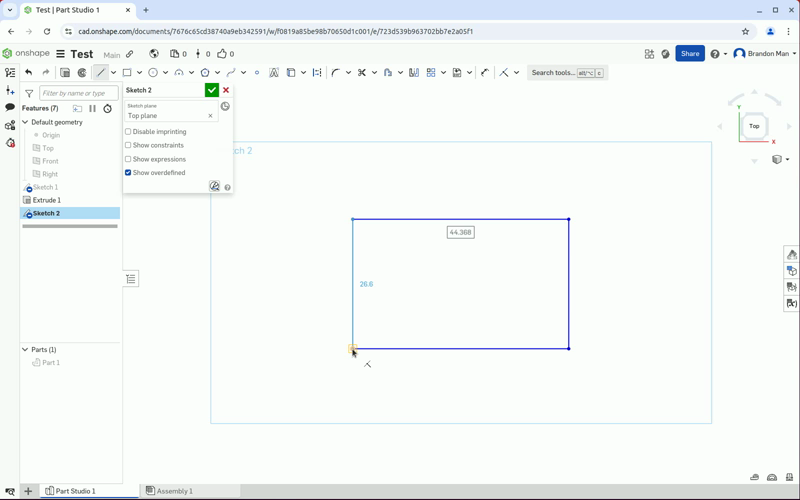
key(l)
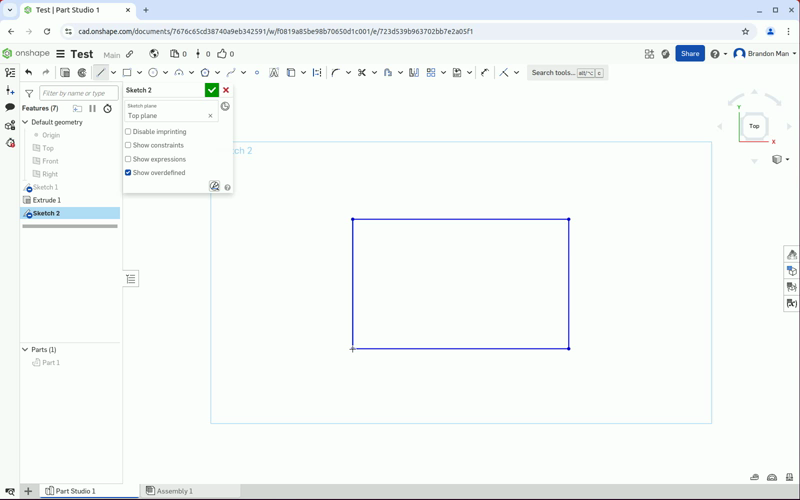
key_down(shift)
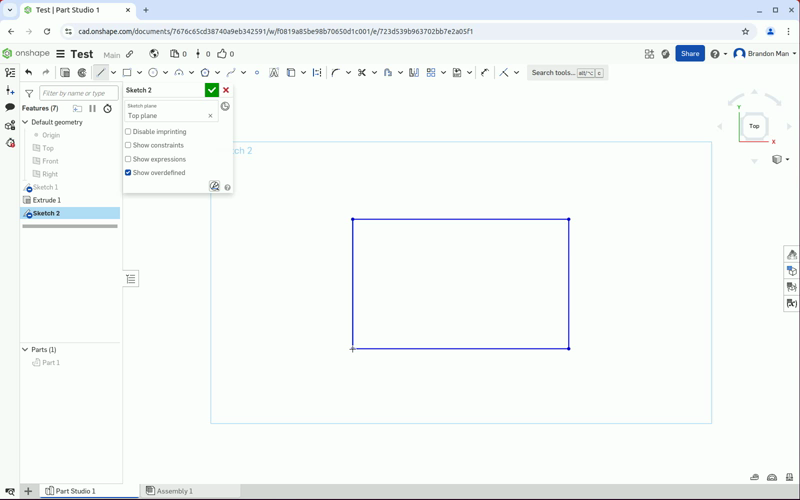
mouse_move(357, 344)
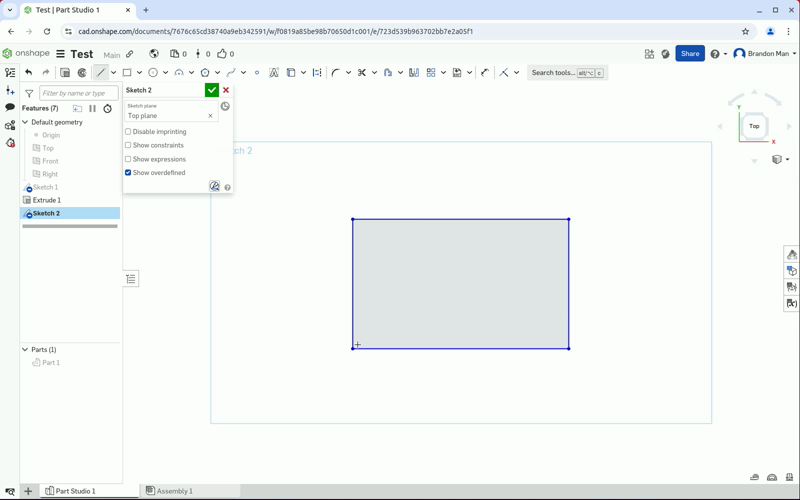
click(357, 344)
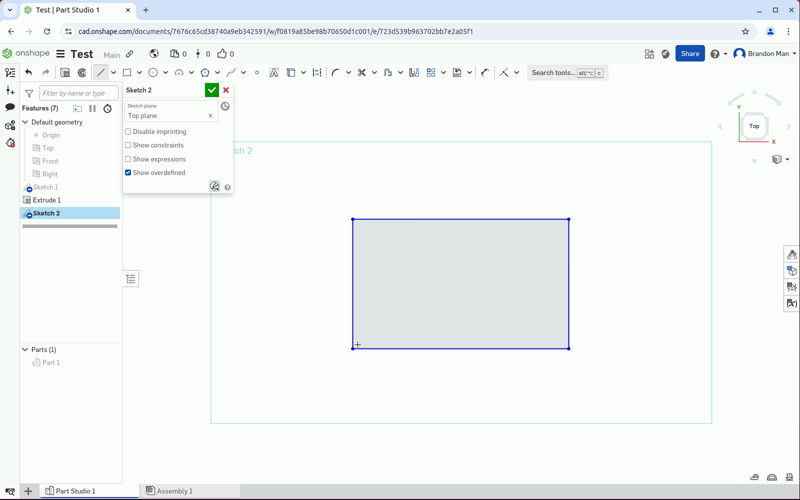
key_up(shift)
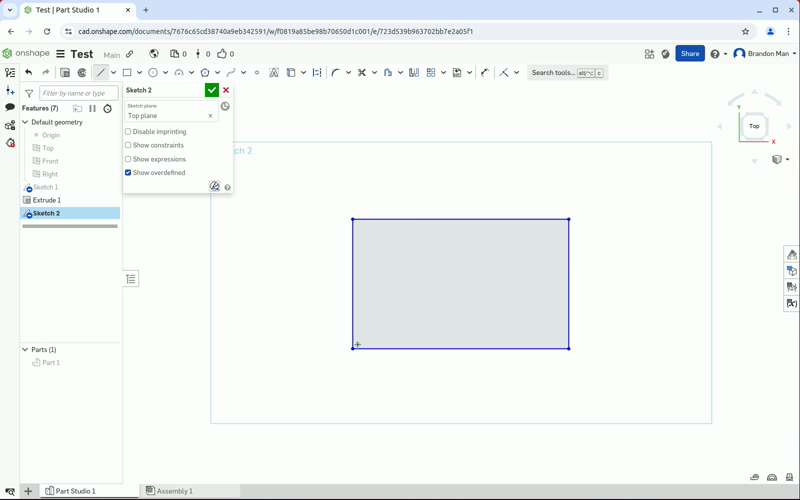
key_down(shift)
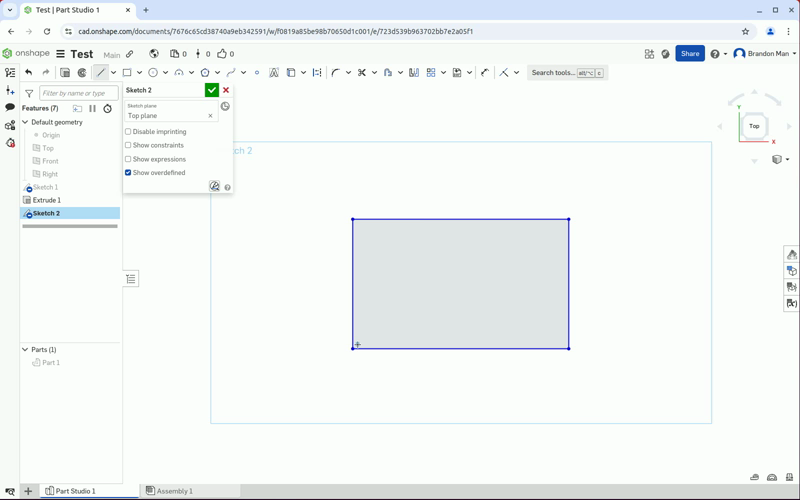
mouse_move(564, 344)
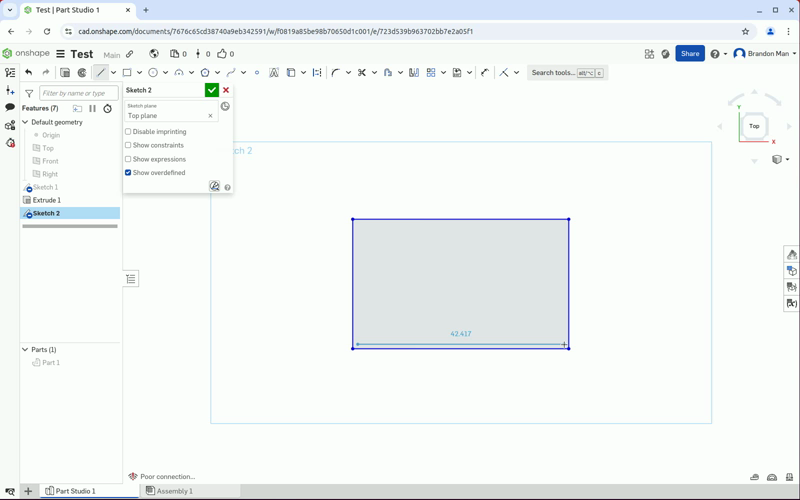
click(564, 344)
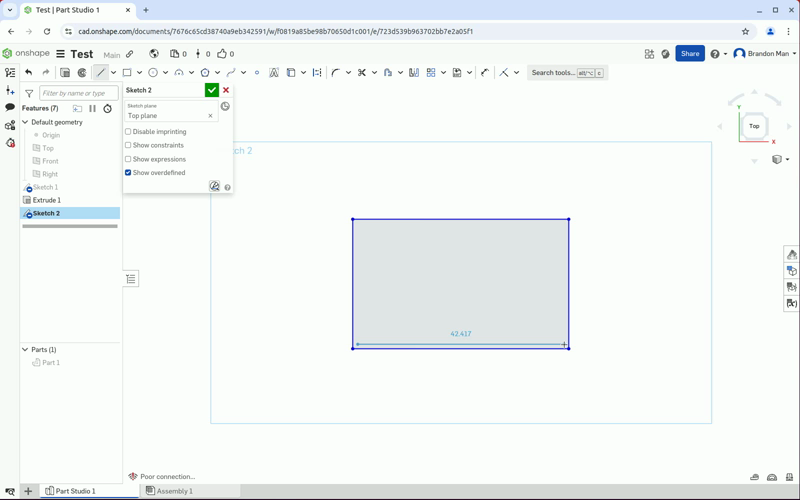
key_up(shift)
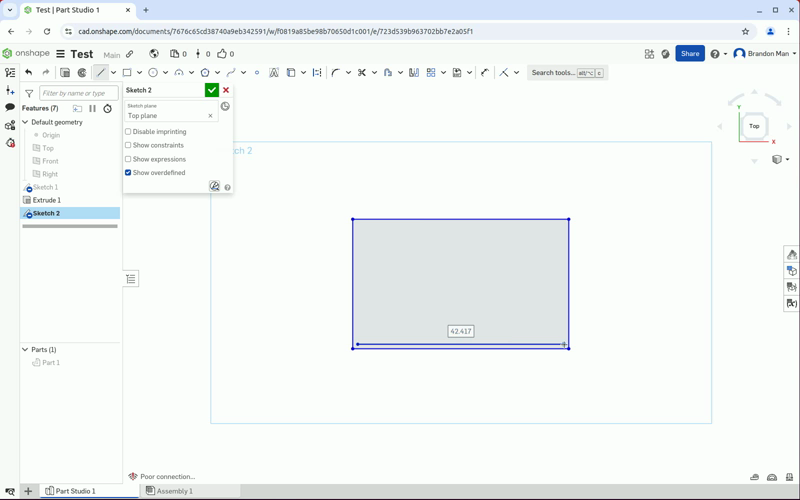
key_down(shift)
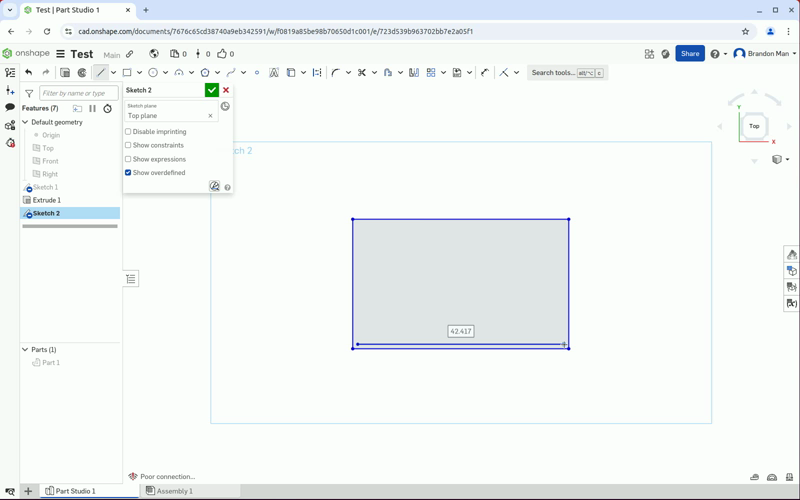
mouse_move(564, 221)
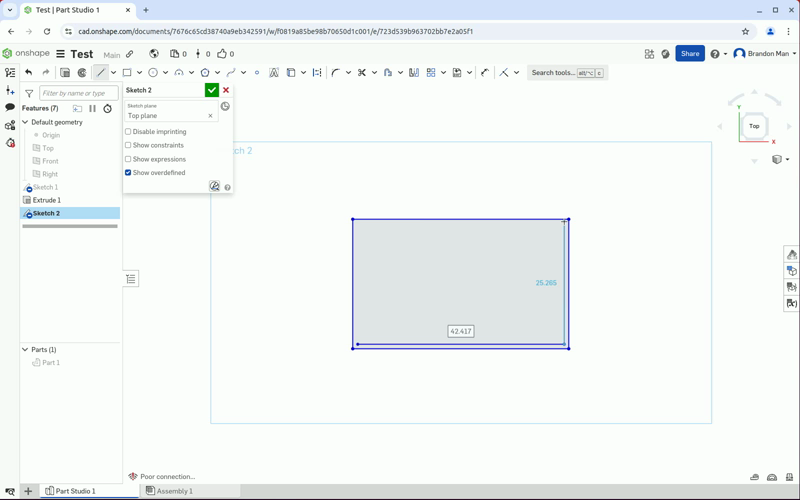
click(564, 221)
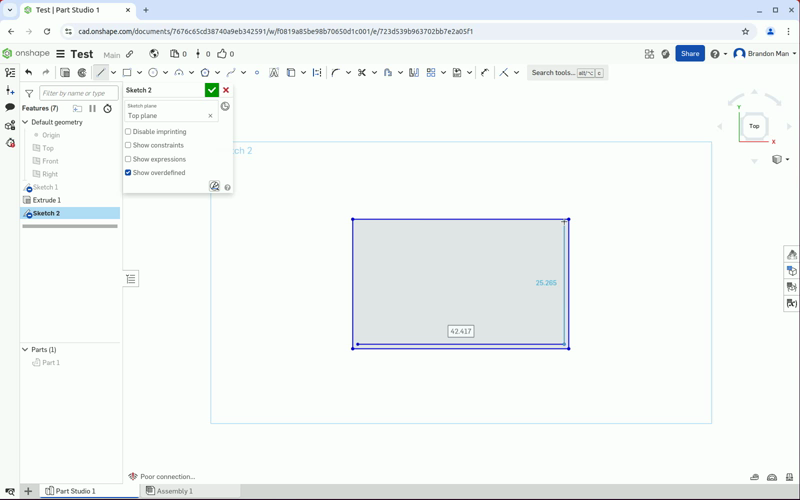
key_up(shift)
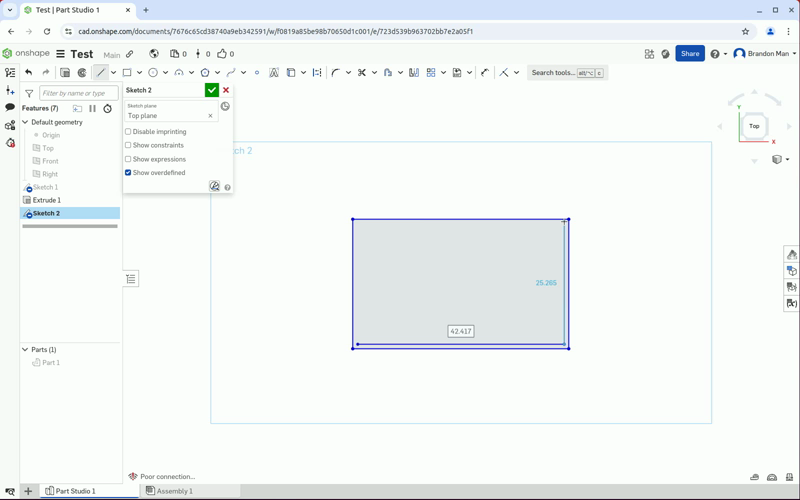
key_down(shift)
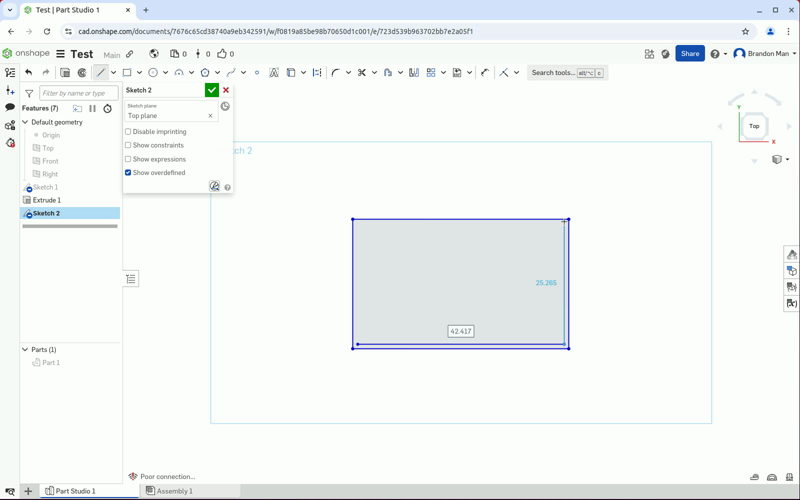
mouse_move(357, 221)
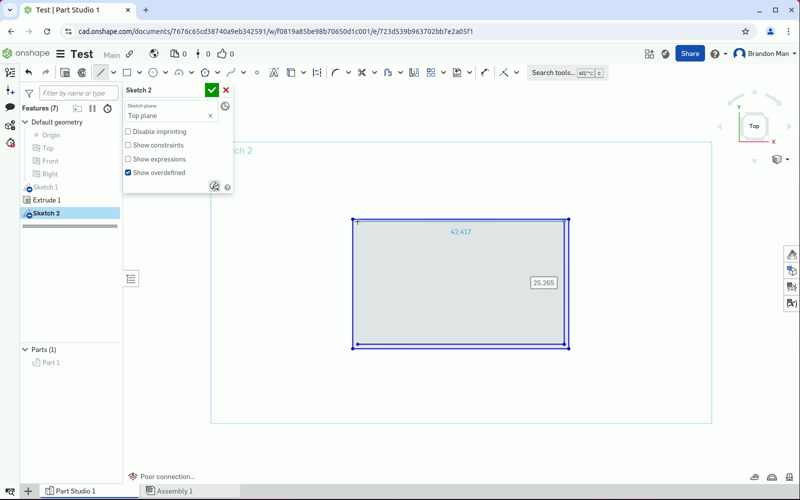
click(357, 221)
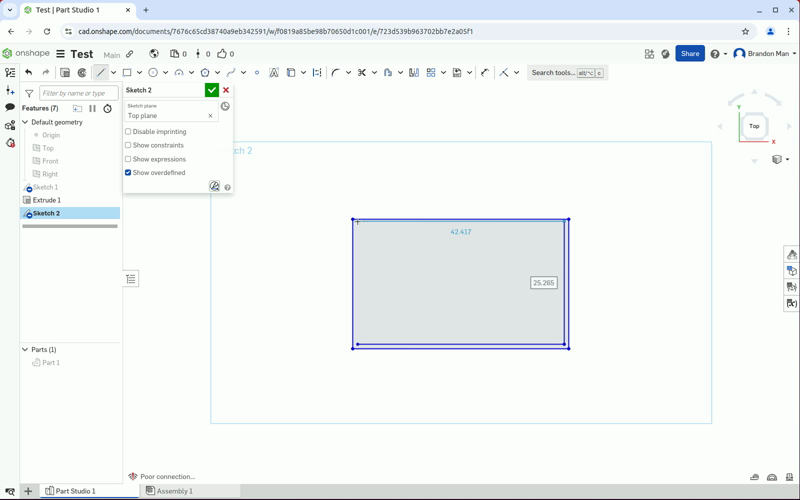
key_up(shift)
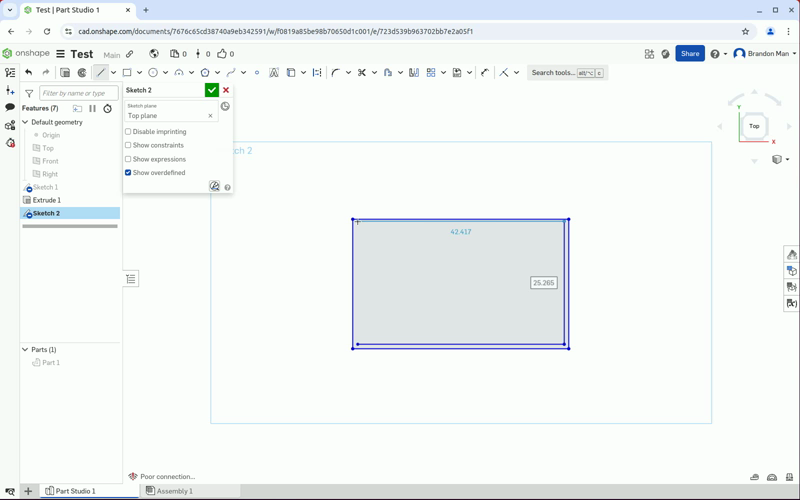
key_down(shift)
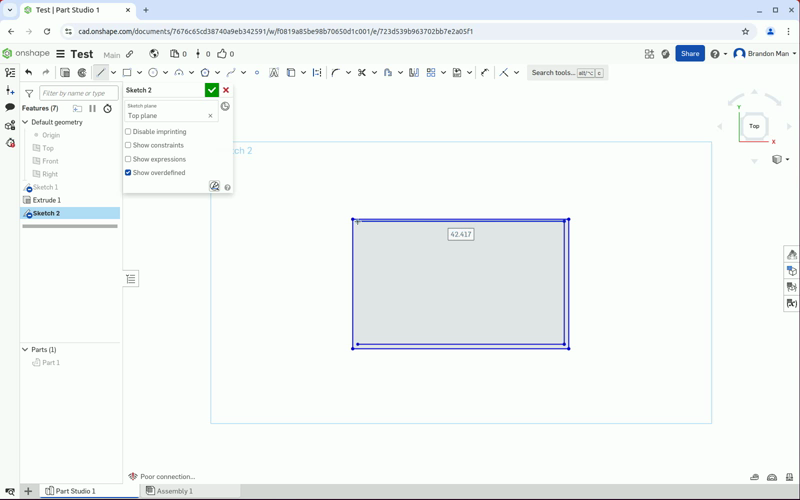
mouse_move(357, 344)
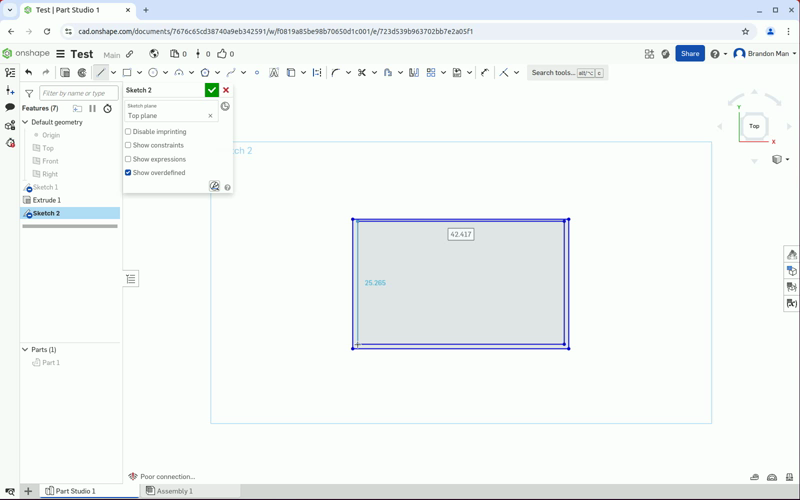
key_up(shift)
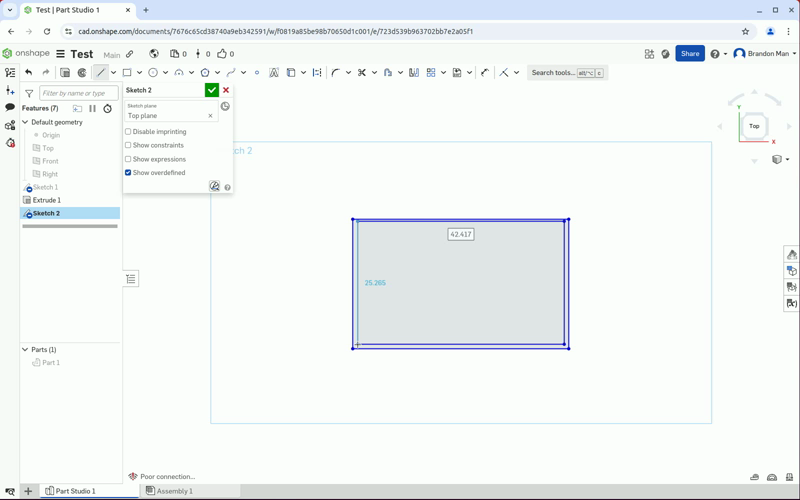
click(357, 344)
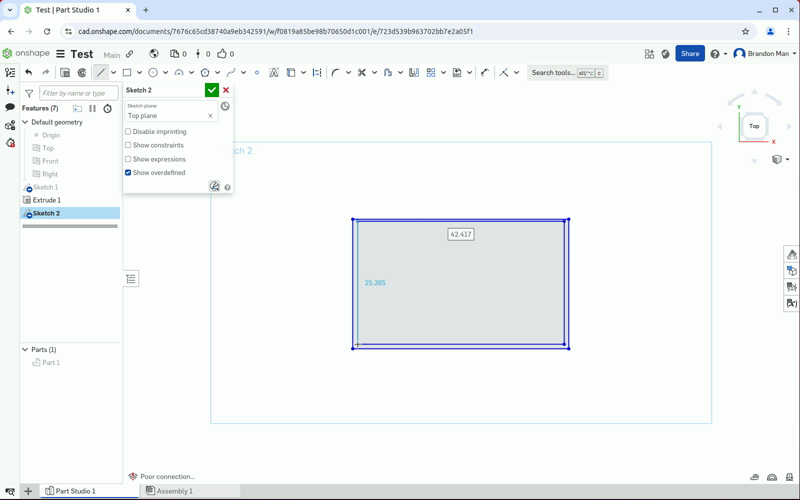
key(esc)
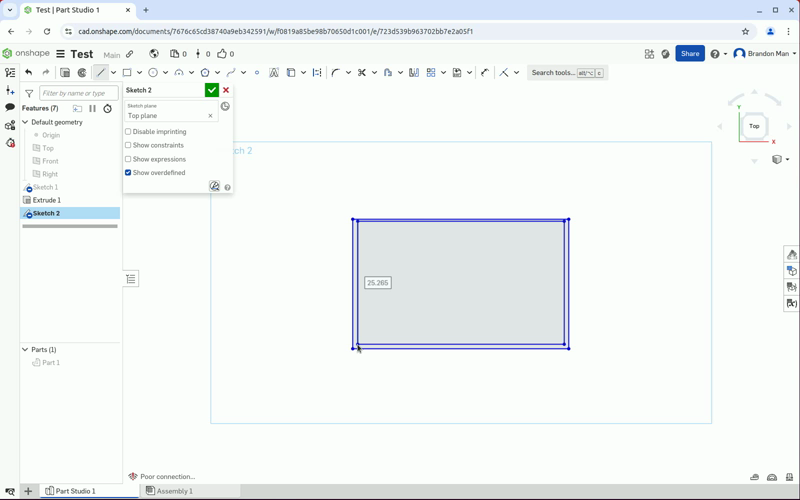
mouse_move(566, 267)
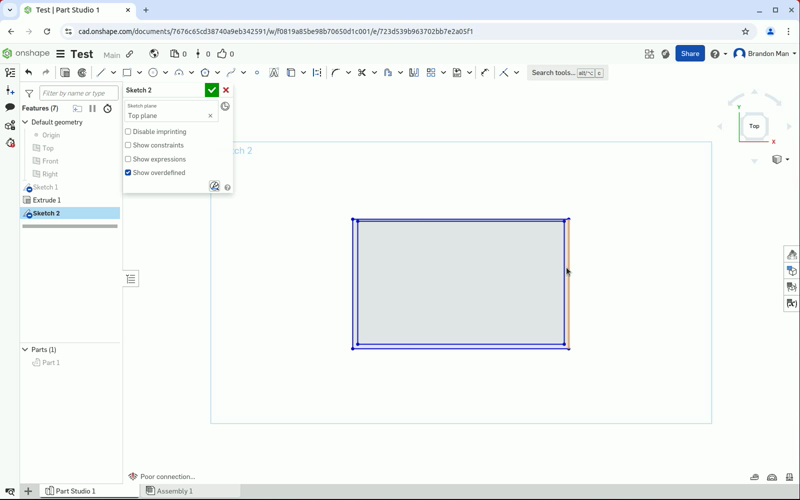
click(566, 267)
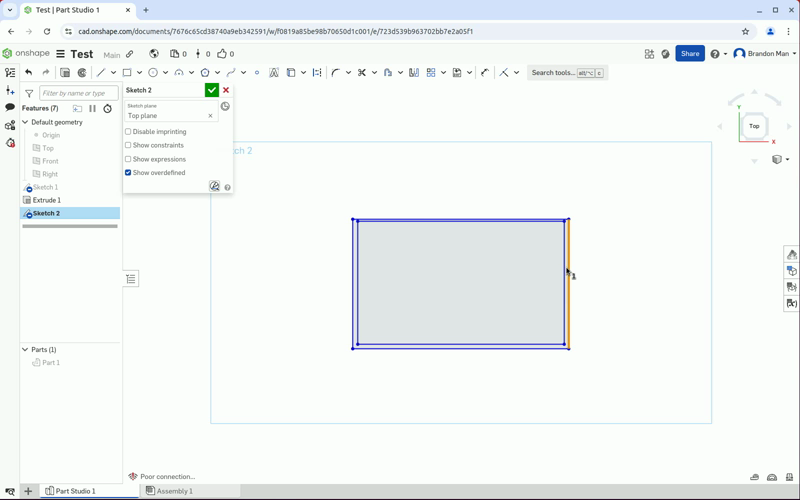
mouse_move(73, 352)
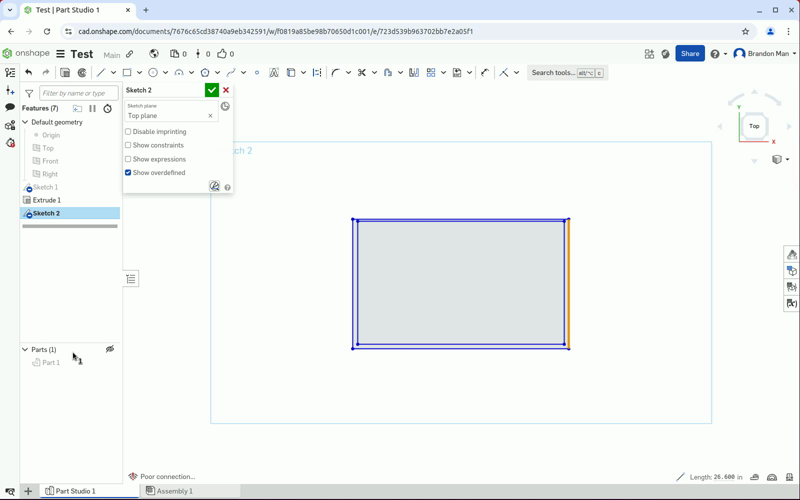
key(shift+y)
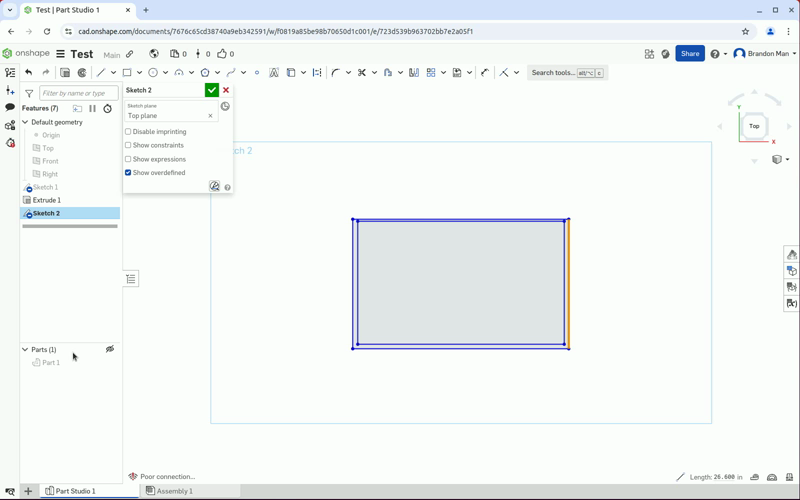
key(shift+e)
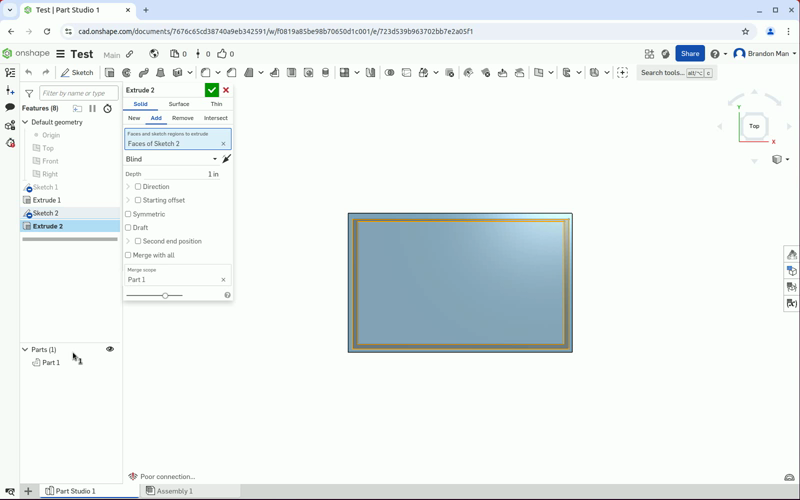
mouse_move(143, 106)
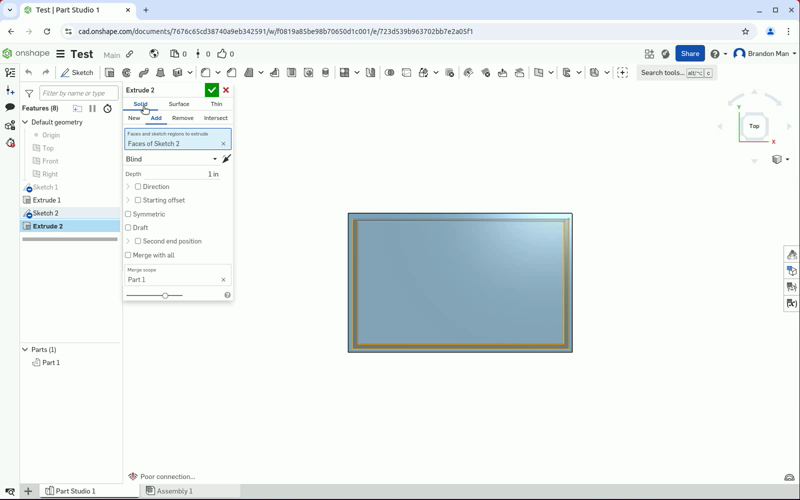
click(143, 106)
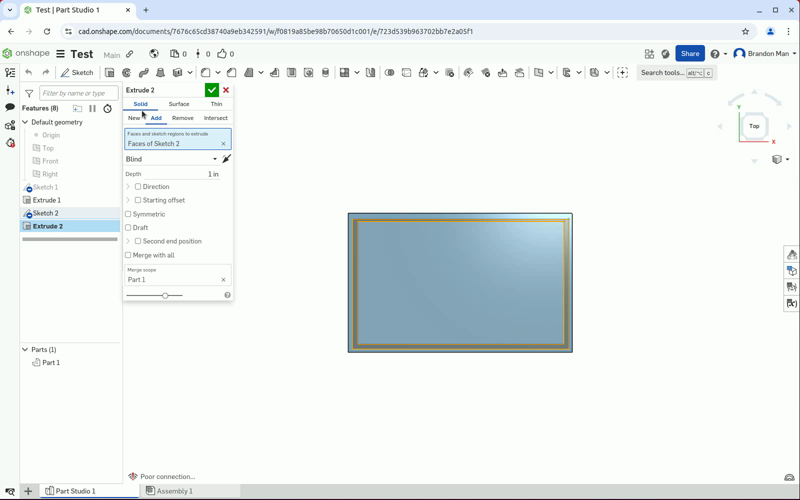
mouse_move(137, 120)
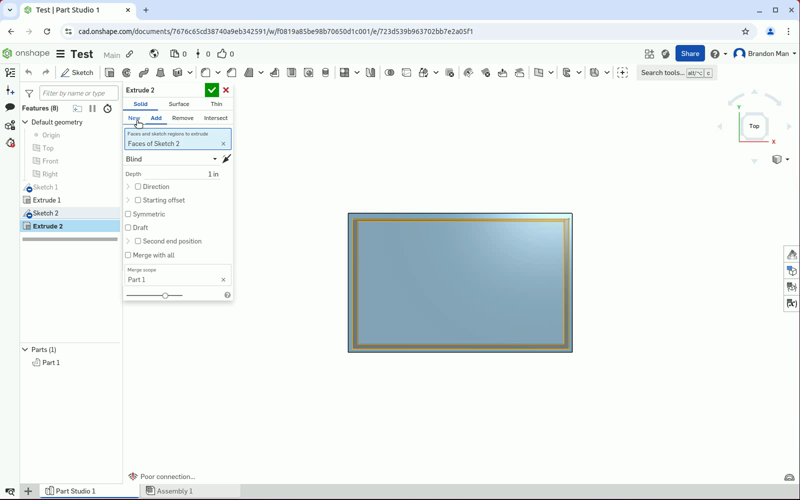
click(137, 120)
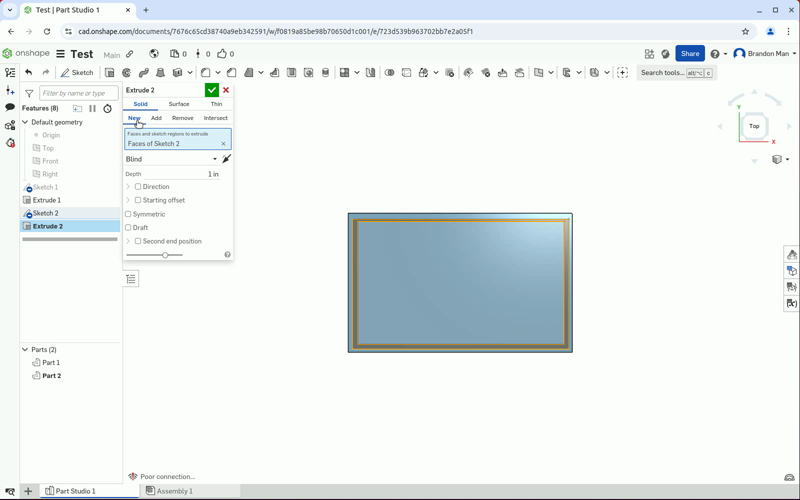
key(tab, 4)
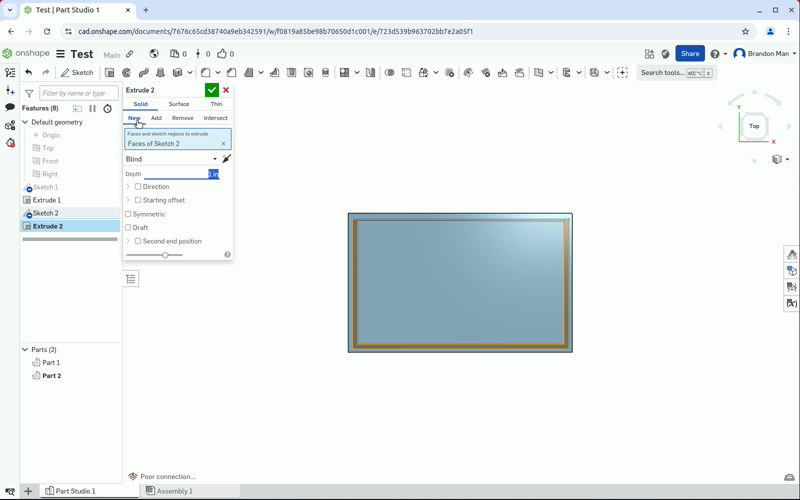
text(0.722)
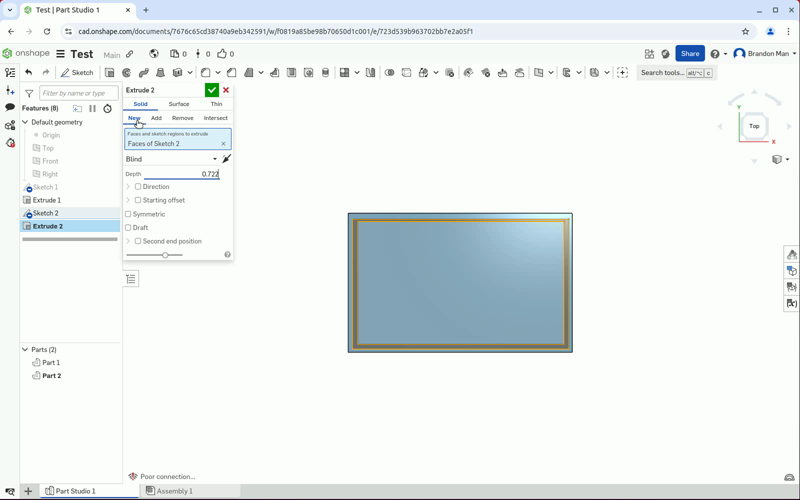
key(enter)
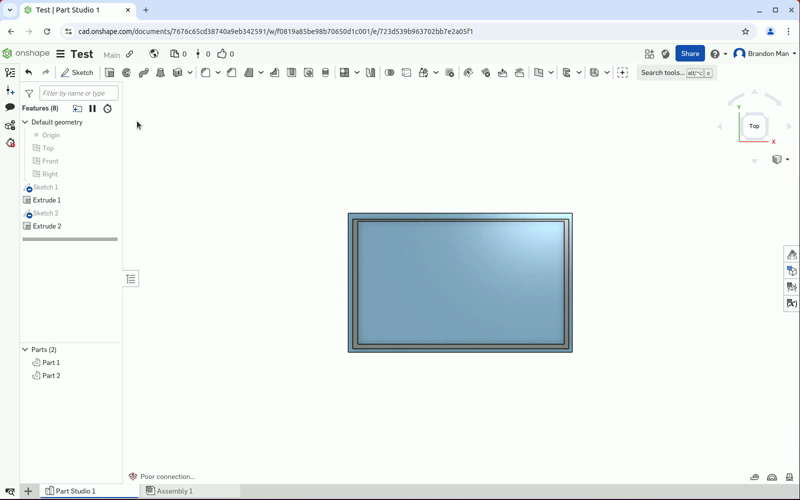
key(shift+h)
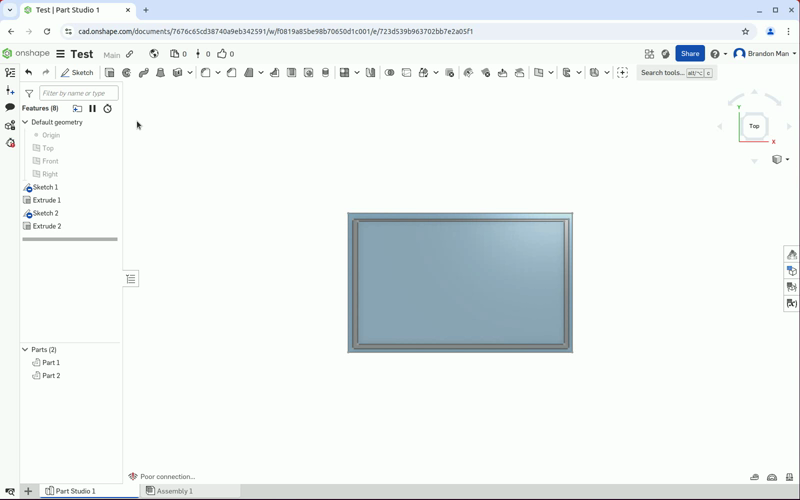
key(shift+h)
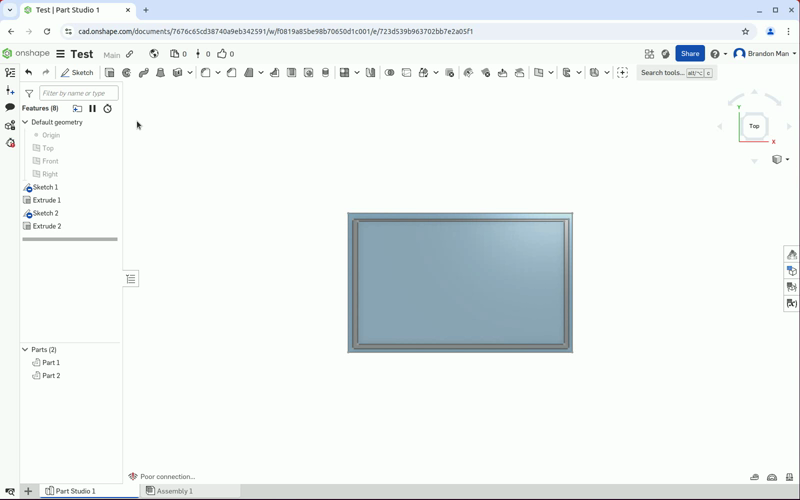
key(shift+7)
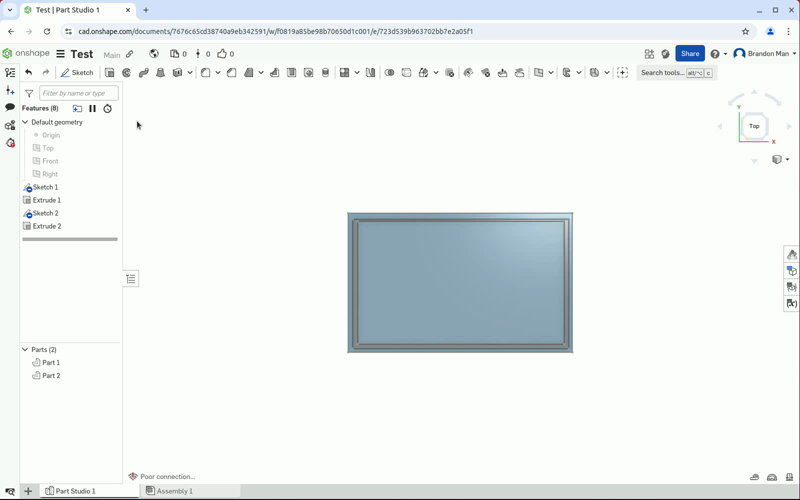
key(up, 3)
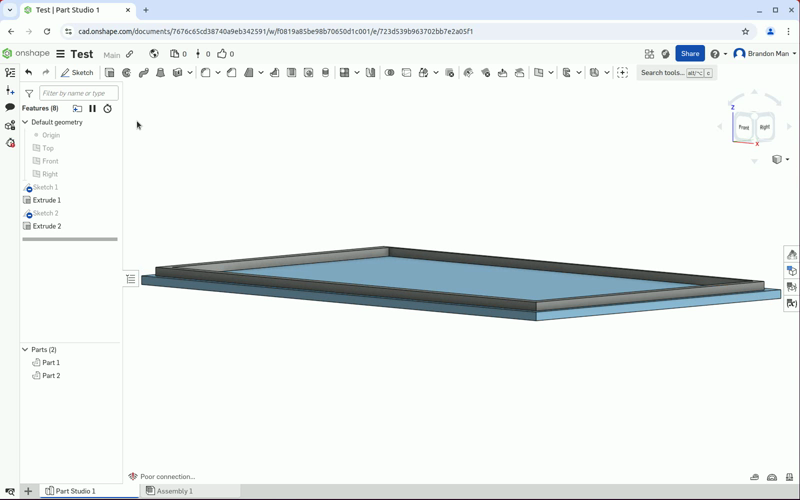
key(left, 3)
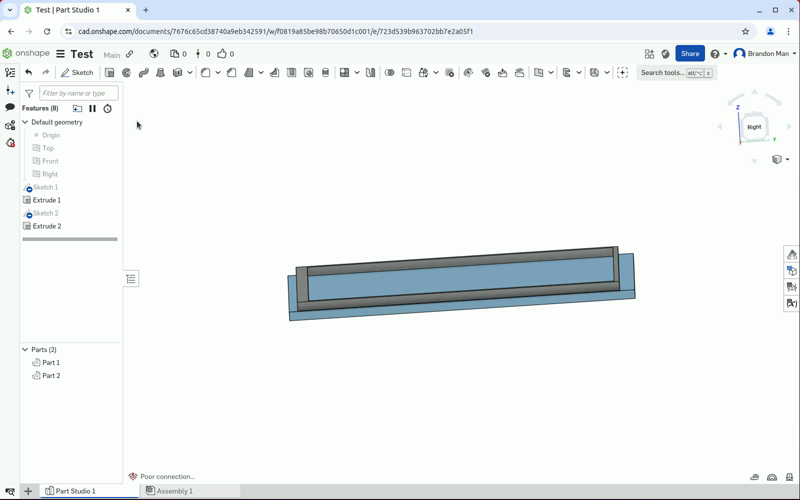
key(right, 3)
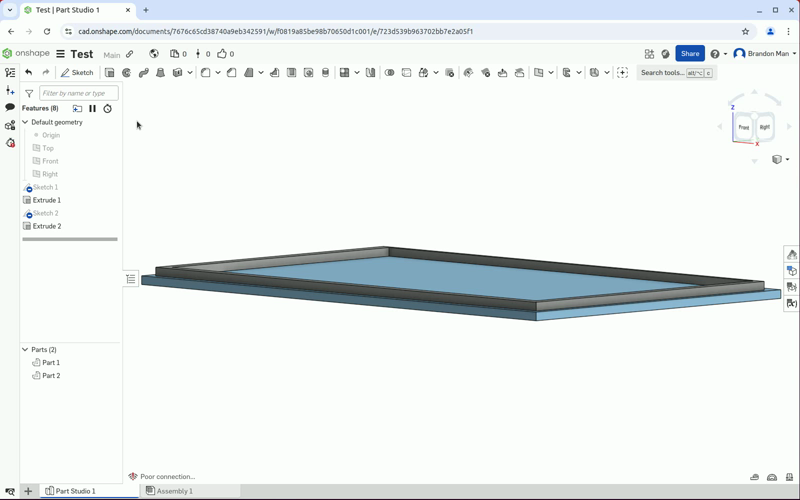
key(down, 3)
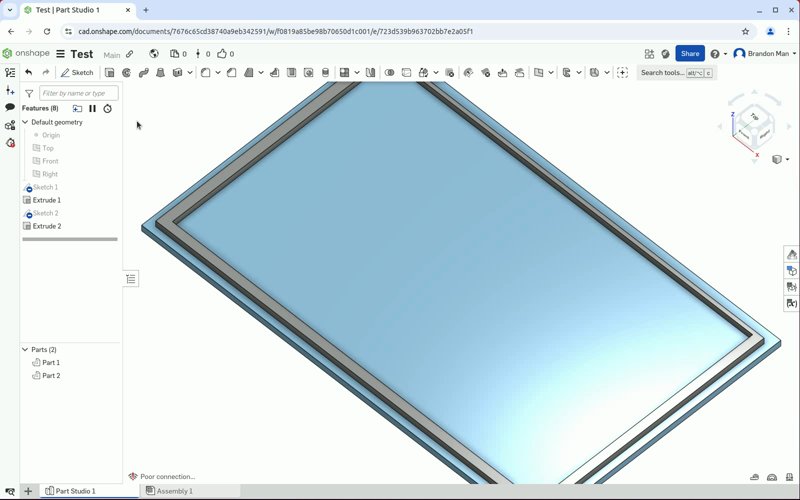
mouse_move(73, 189)
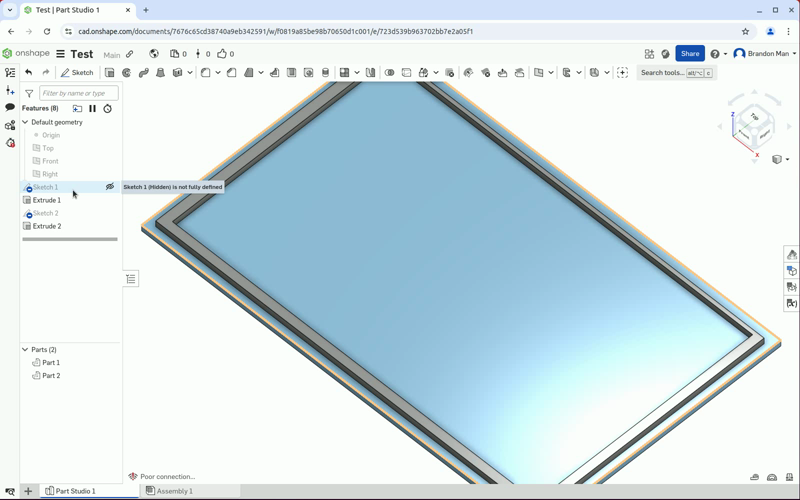
click(73, 189)